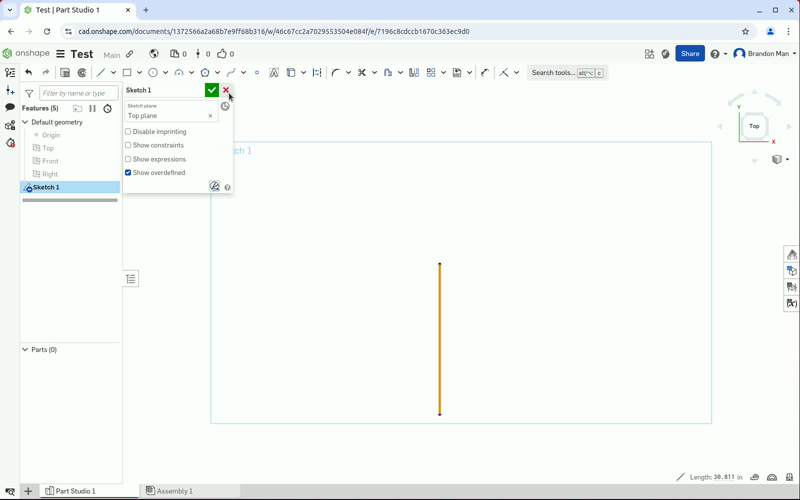
key(shift+h)
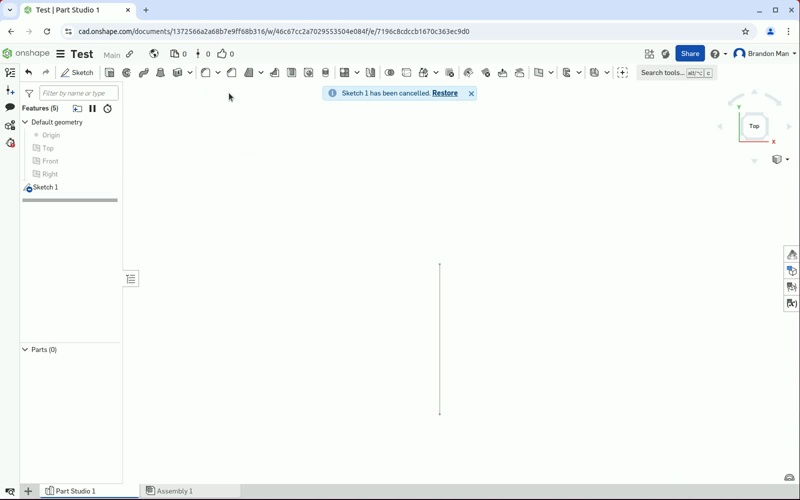
mouse_move(73, 352)
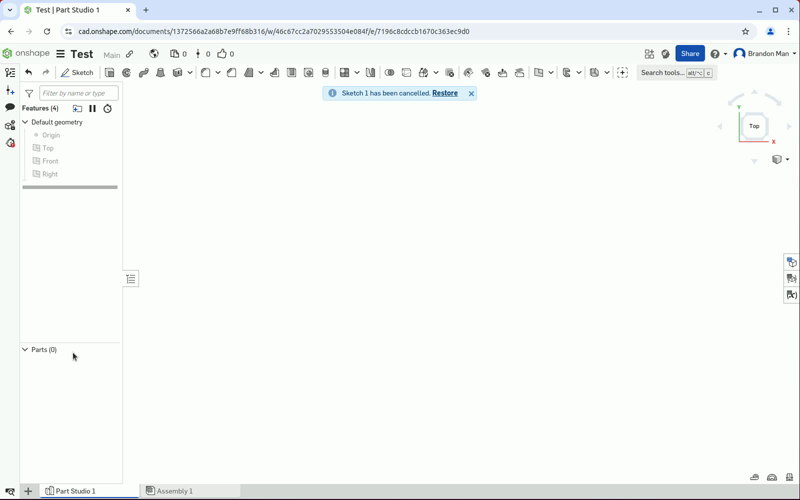
key(y)
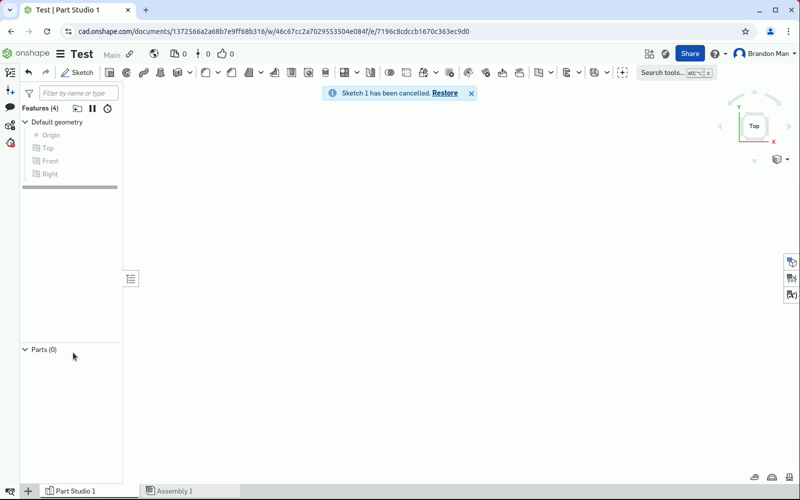
key(shift+p)
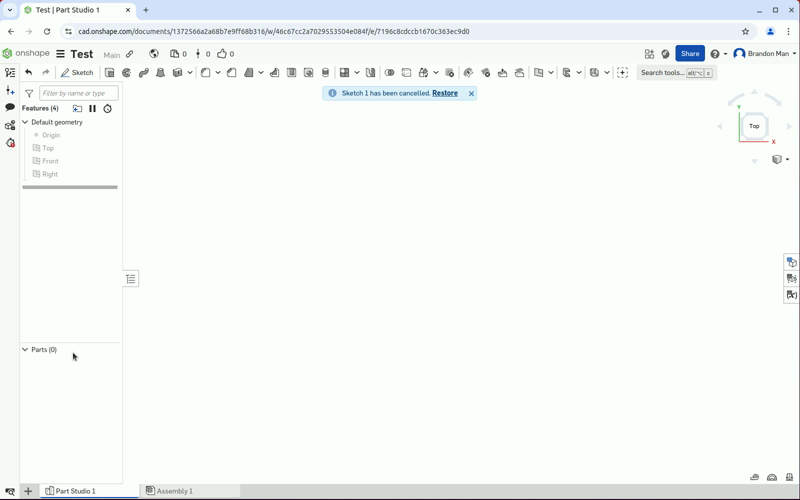
key(space)
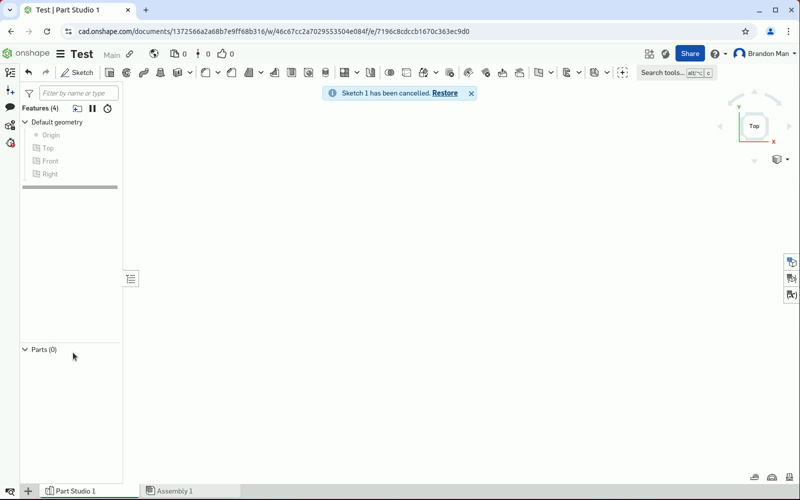
key_down(shift)
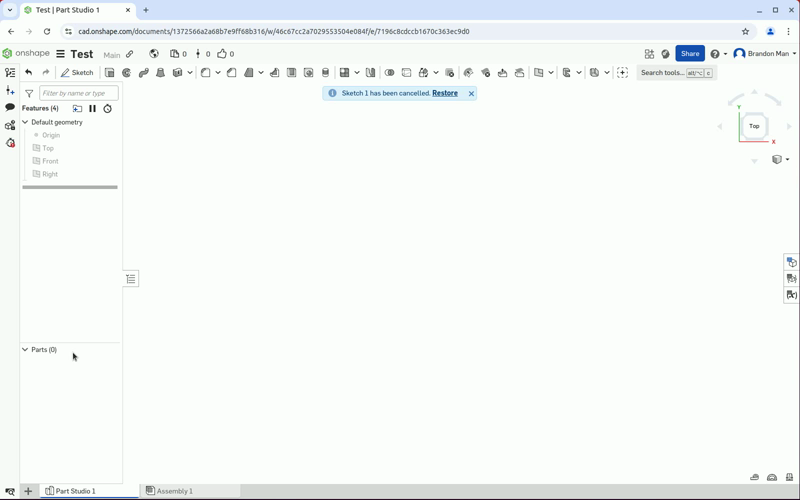
key(up)
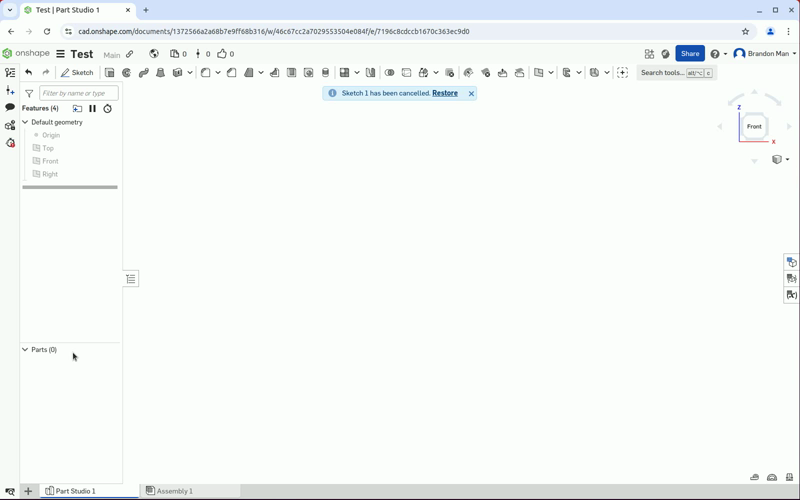
key_up(shift)
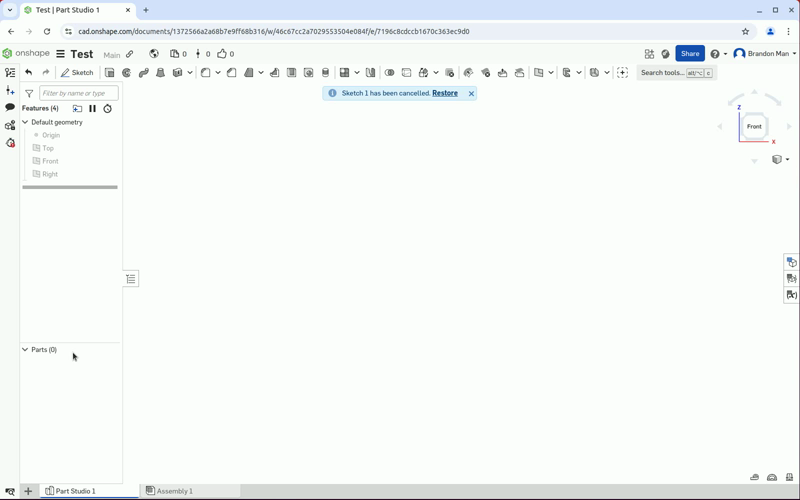
mouse_move(73, 352)
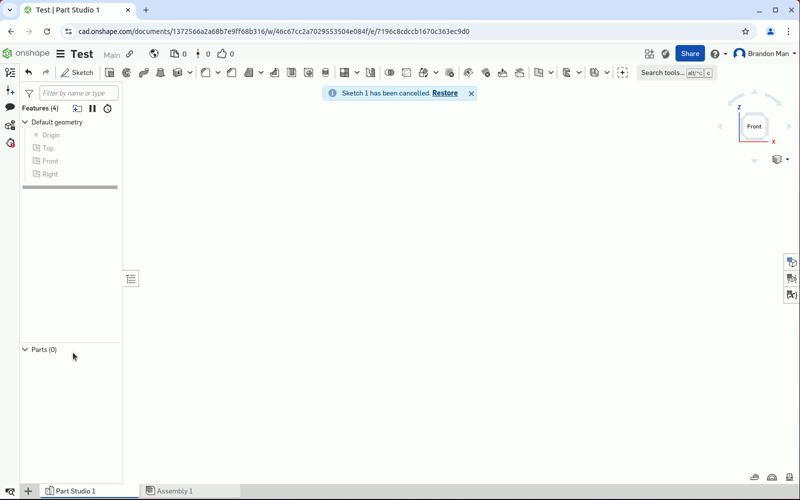
key(shift+y)
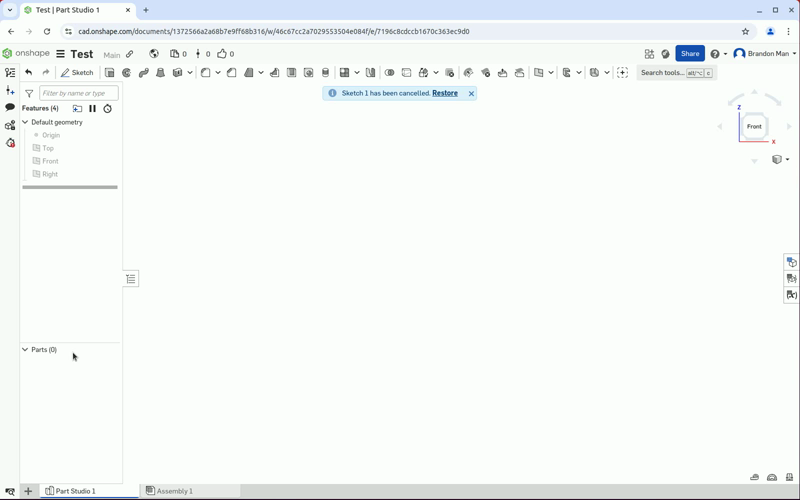
key(shift+s)
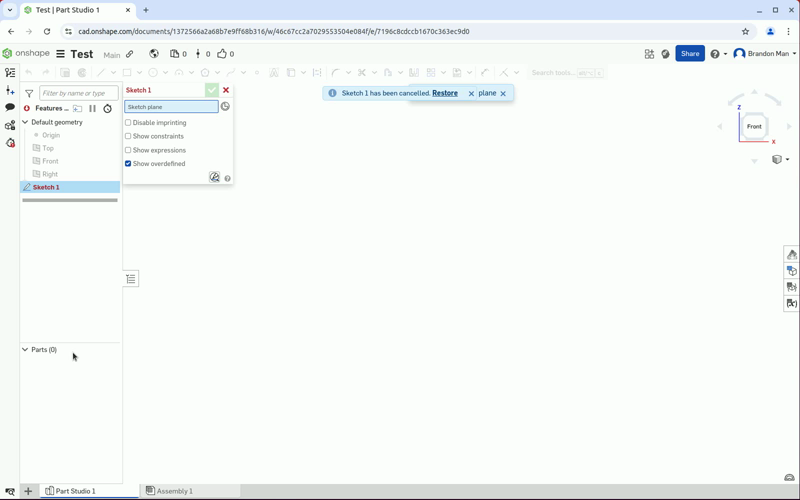
mouse_move(73, 163)
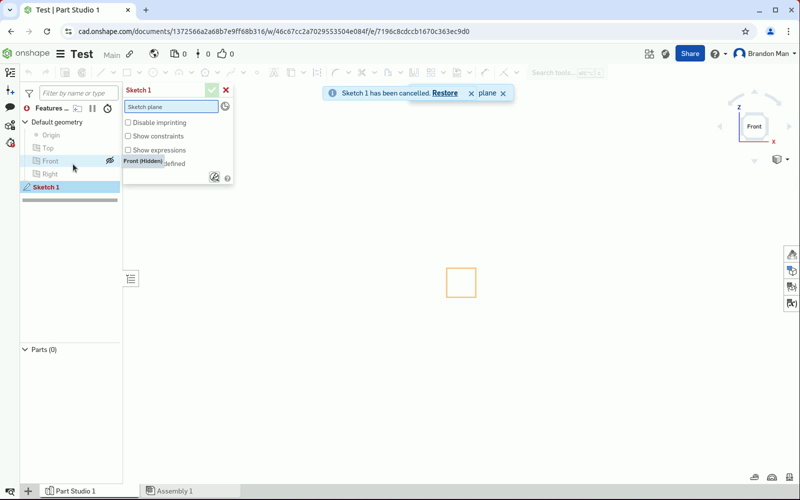
click(73, 163)
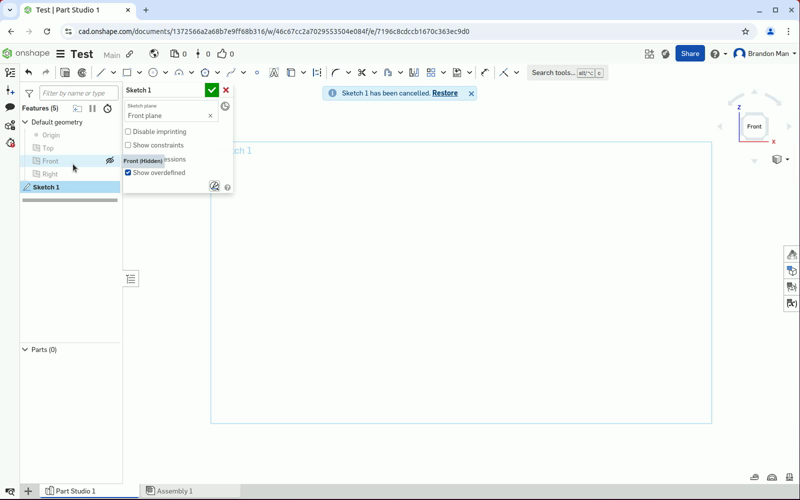
mouse_move(73, 352)
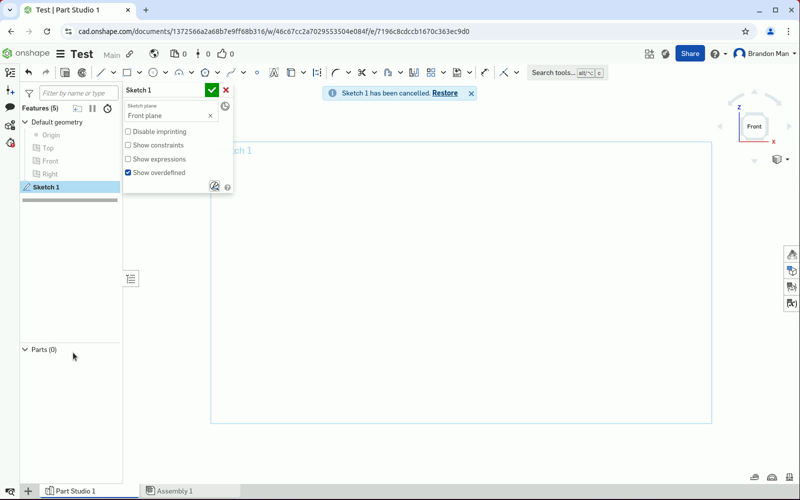
key(y)
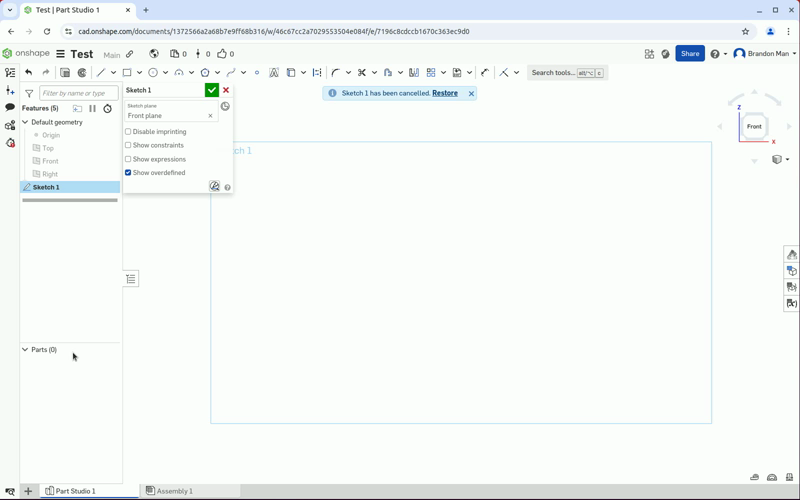
key(l)
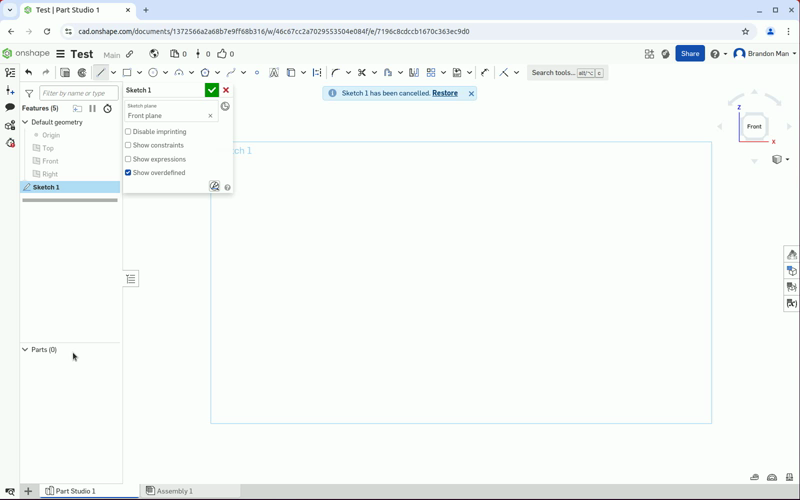
key_down(shift)
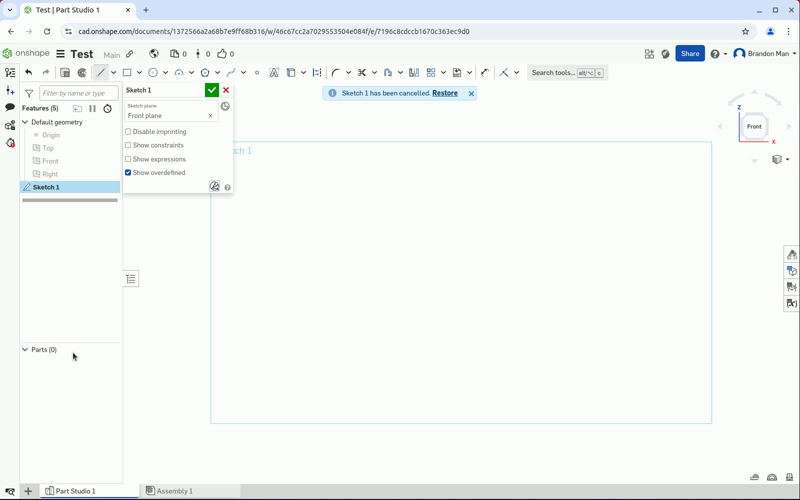
mouse_move(364, 336)
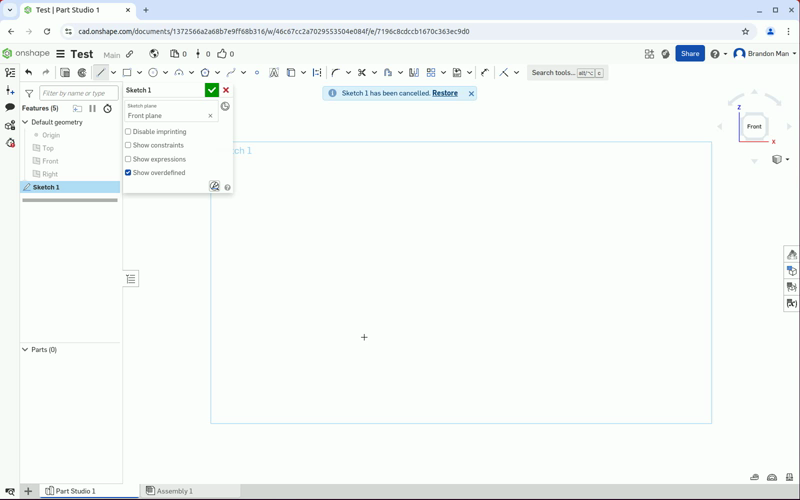
click(364, 336)
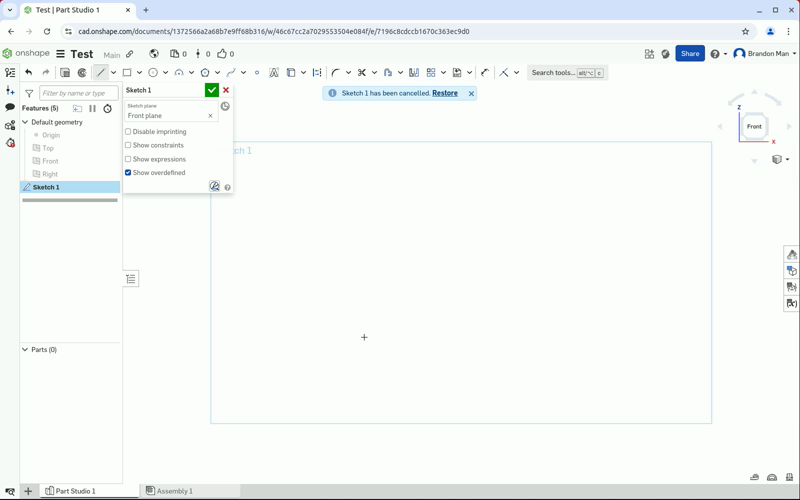
key_up(shift)
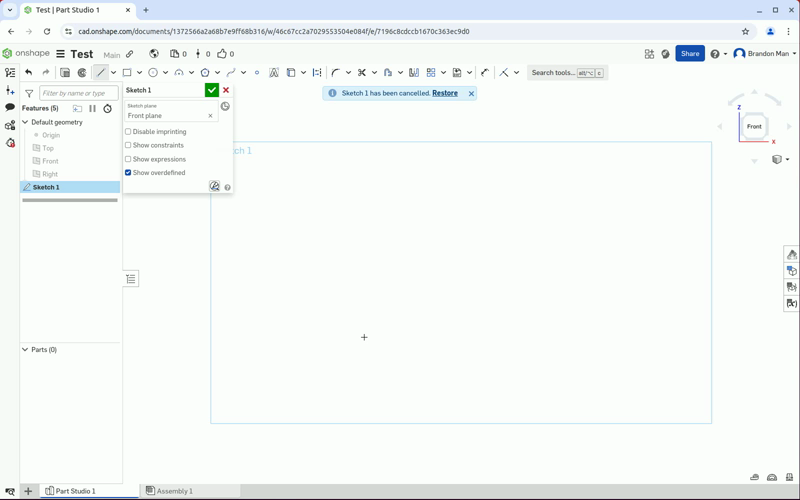
key_down(shift)
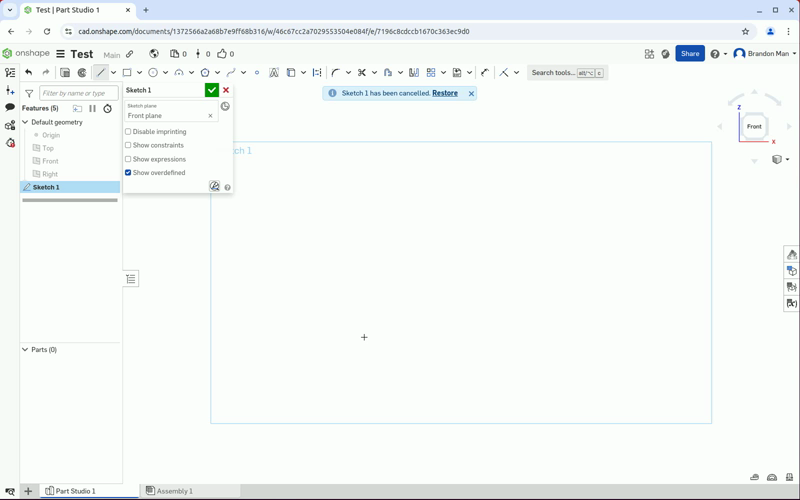
mouse_move(530, 336)
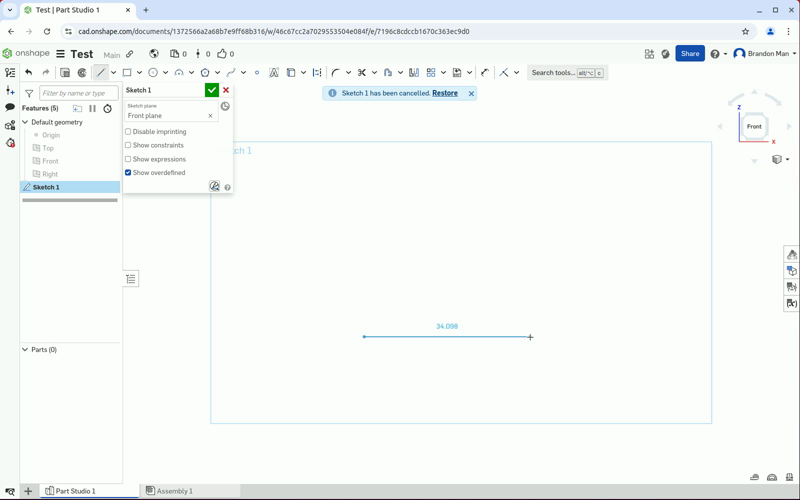
click(530, 336)
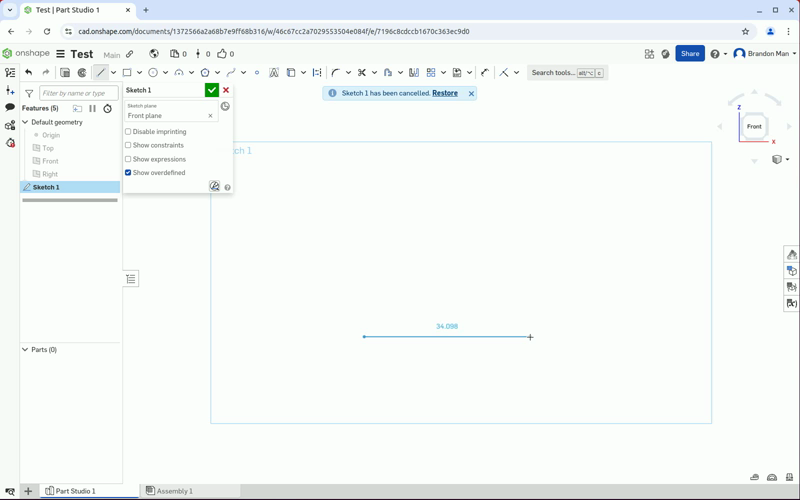
key_up(shift)
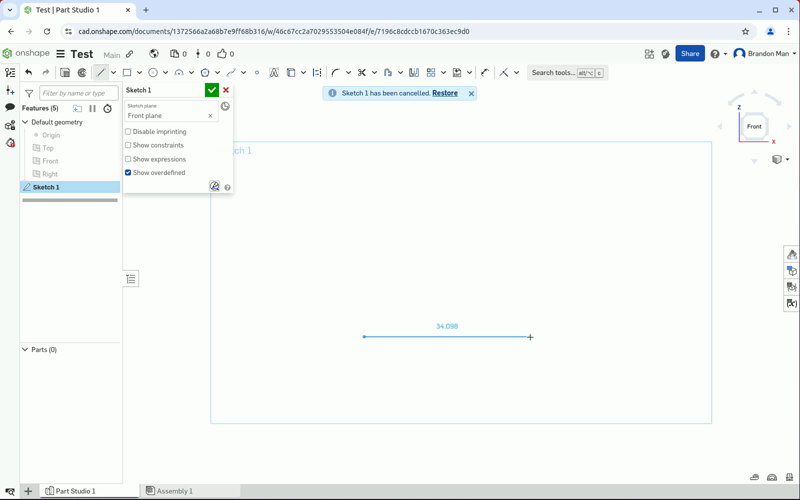
key_down(shift)
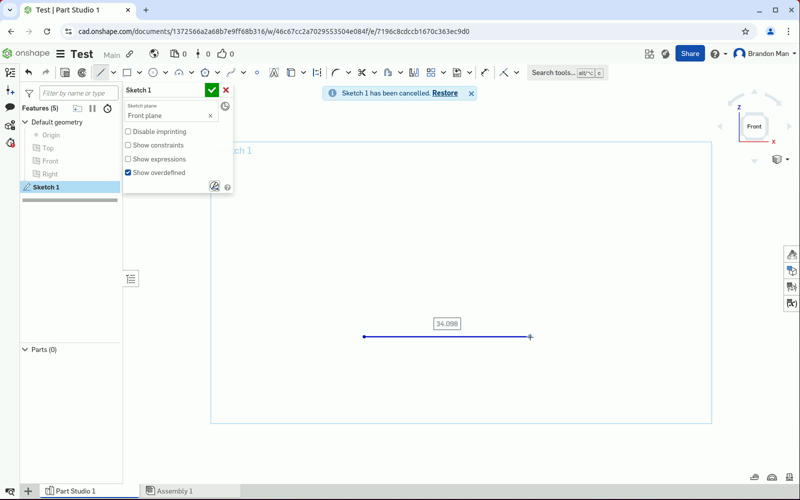
mouse_move(530, 170)
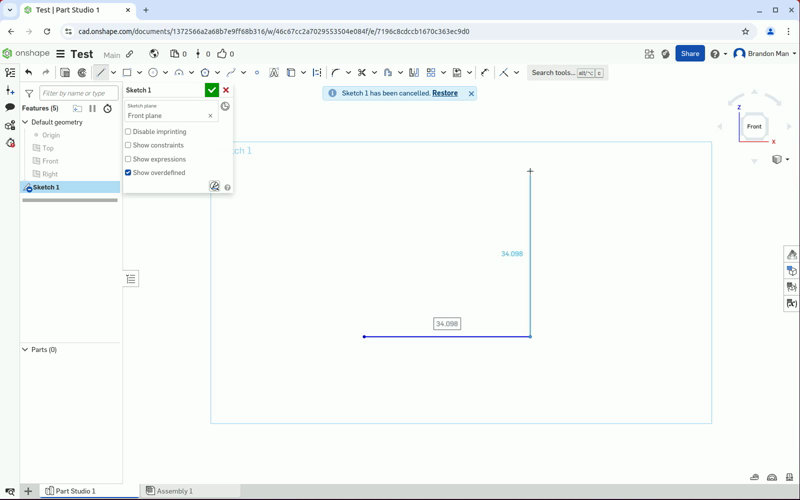
click(530, 170)
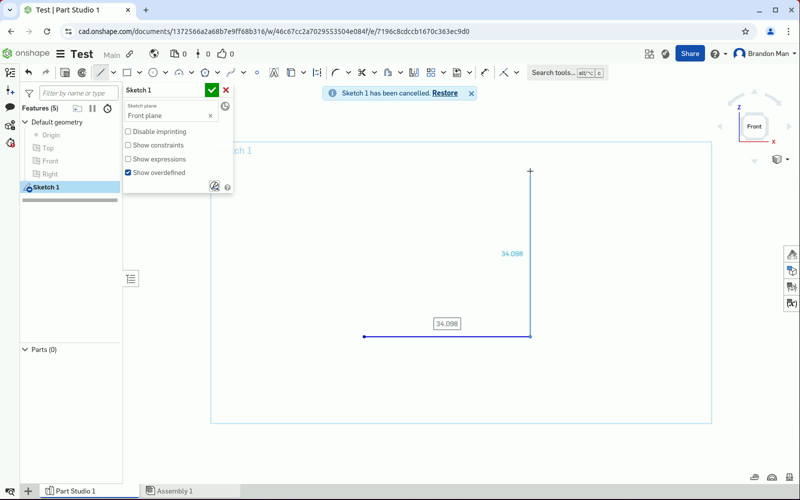
key_up(shift)
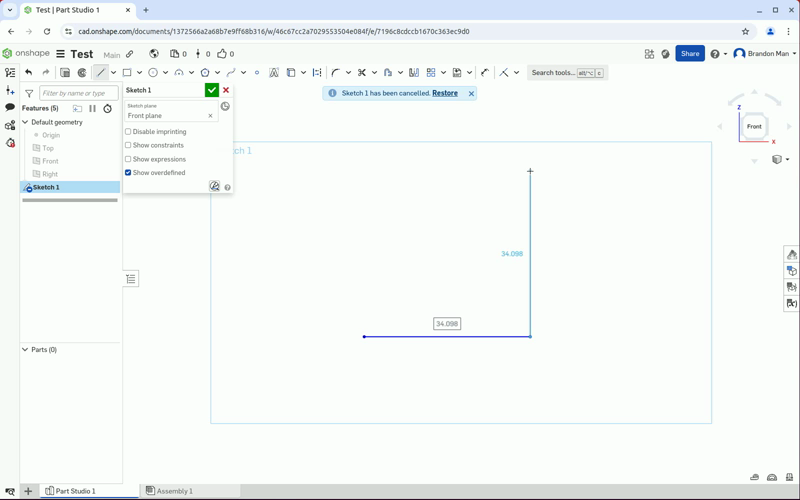
key_down(shift)
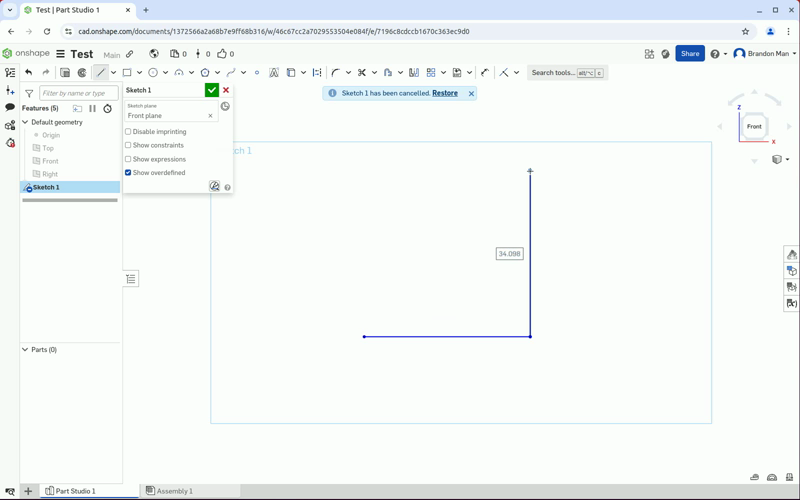
mouse_move(364, 170)
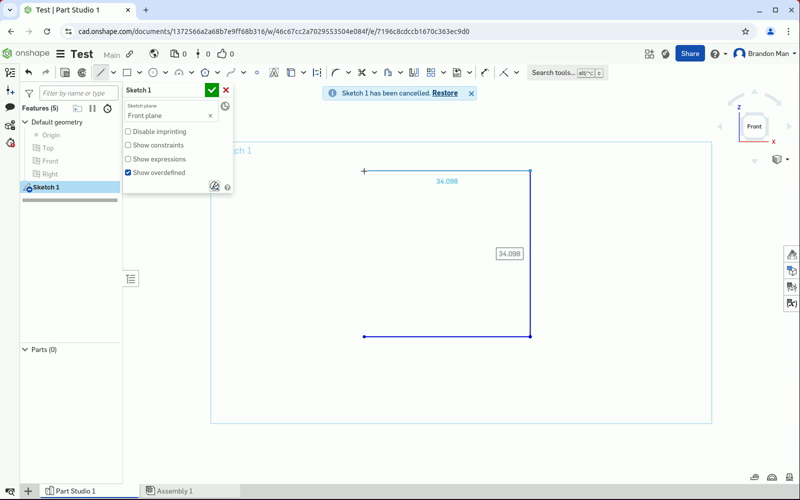
click(364, 170)
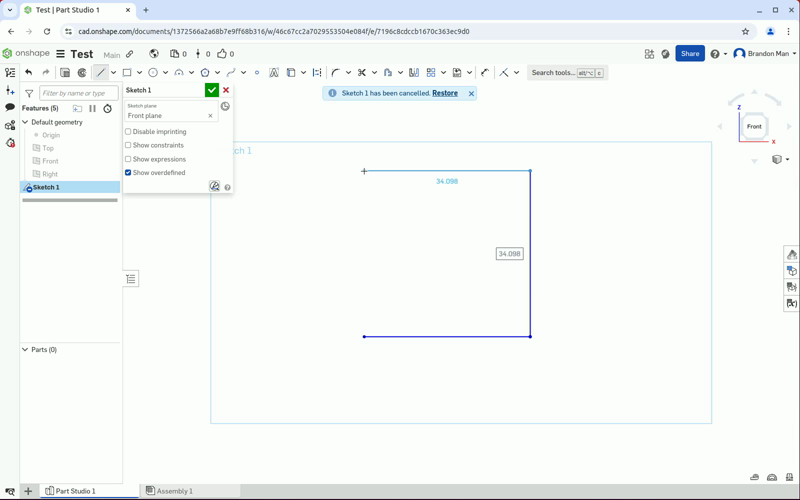
key_up(shift)
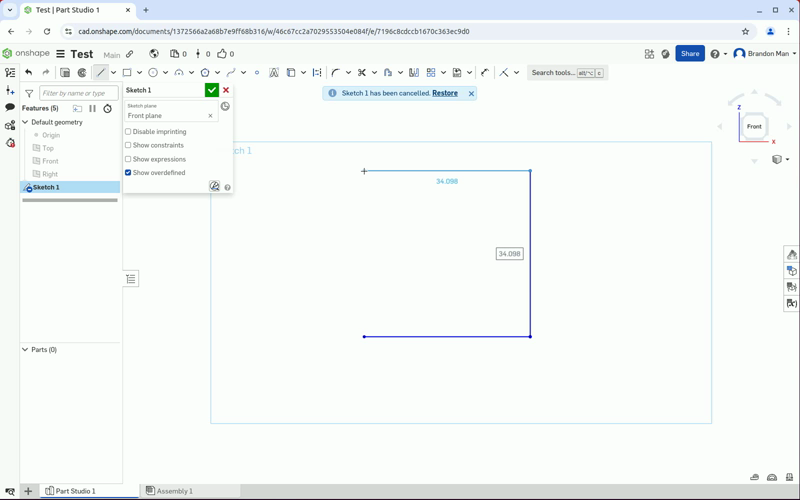
key_down(shift)
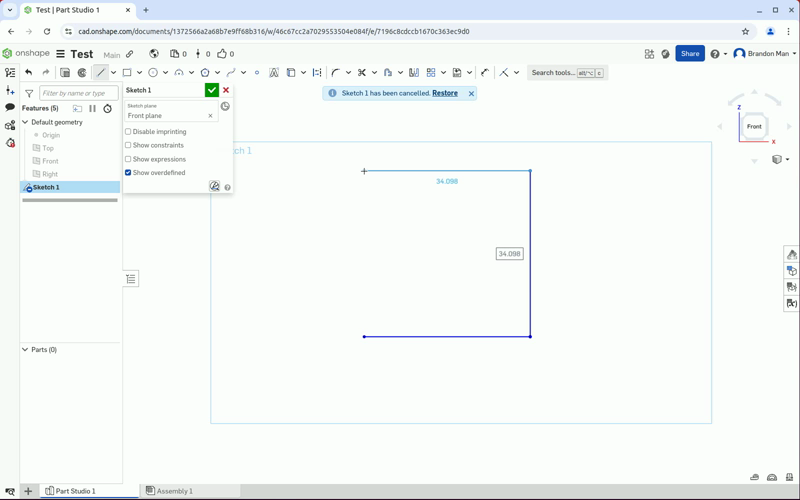
mouse_move(364, 336)
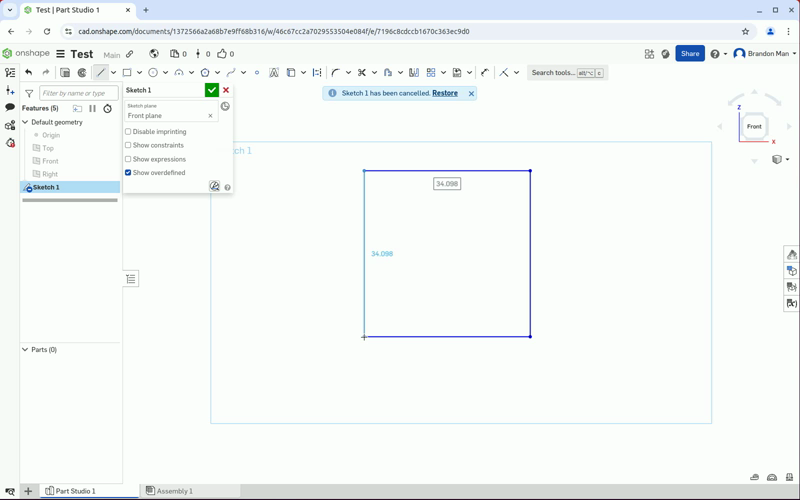
key_up(shift)
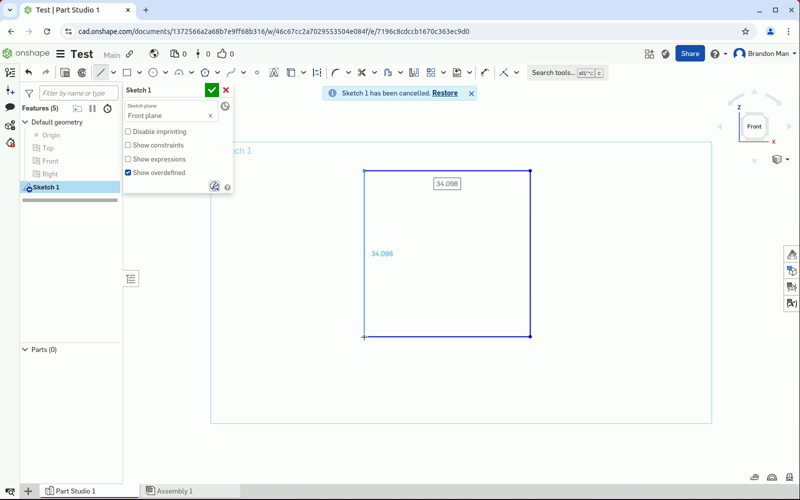
click(364, 336)
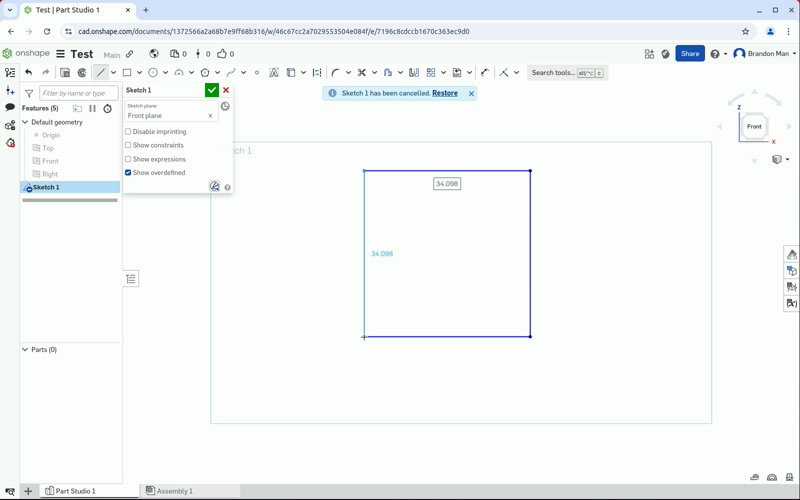
key(esc)
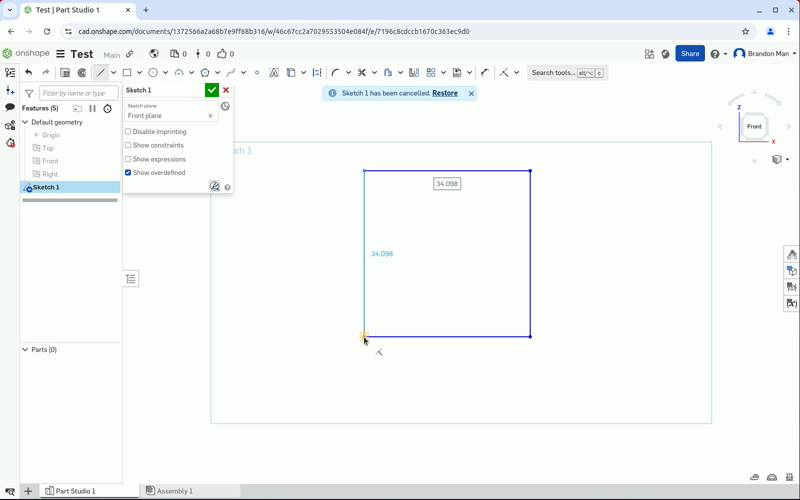
mouse_move(506, 223)
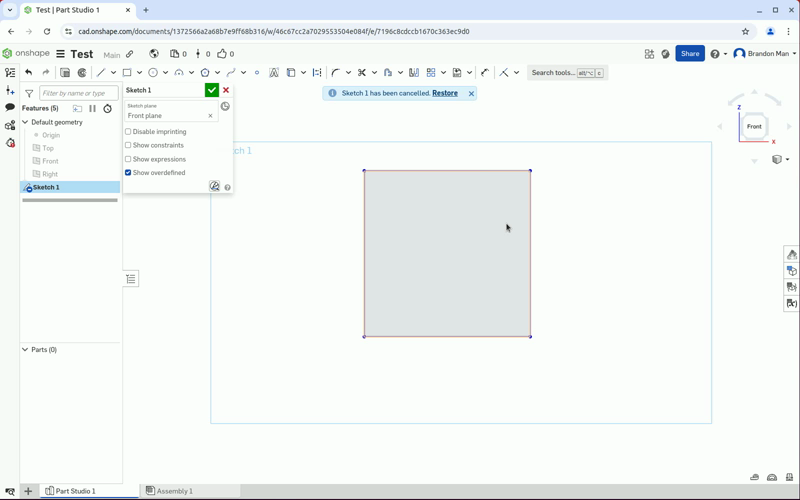
click(506, 223)
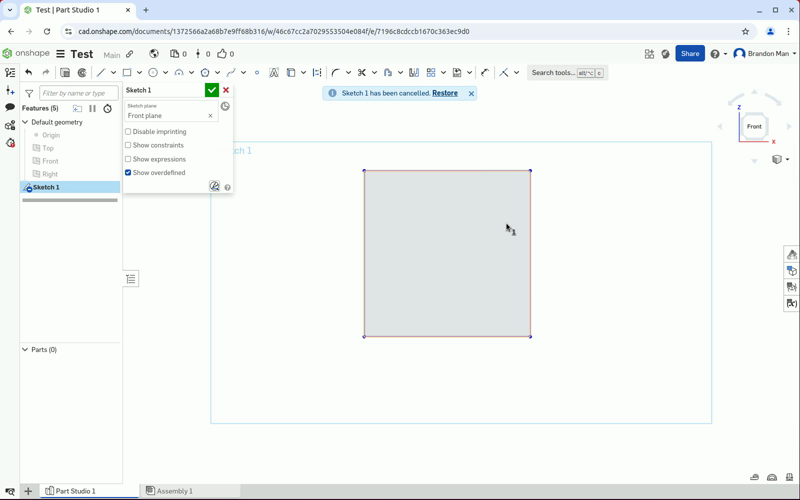
mouse_move(73, 352)
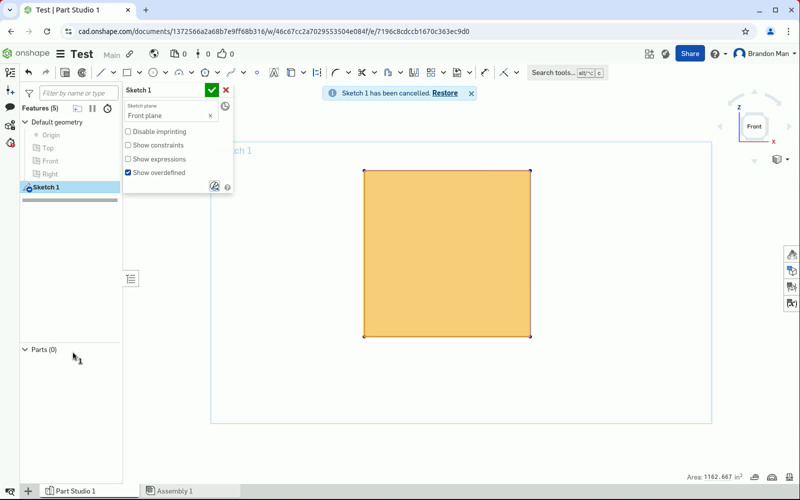
key(shift+y)
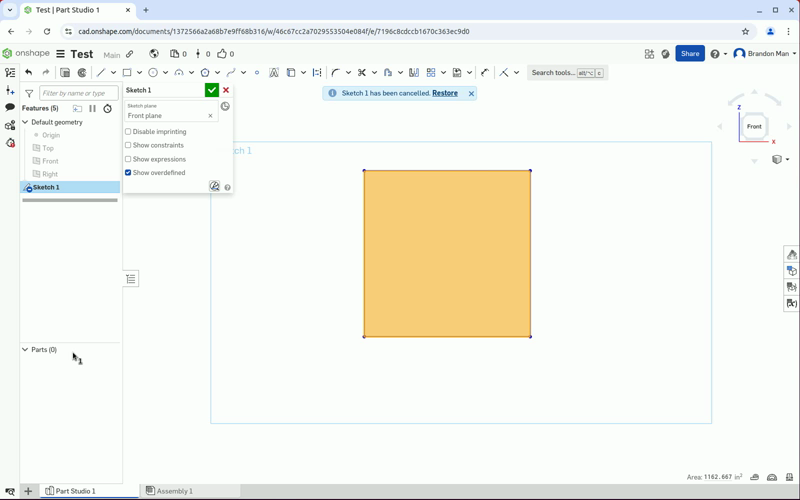
key(shift+e)
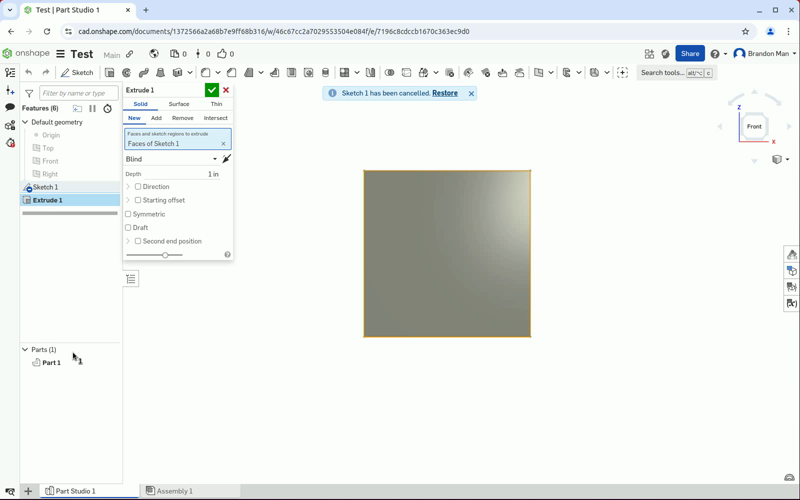
mouse_move(143, 106)
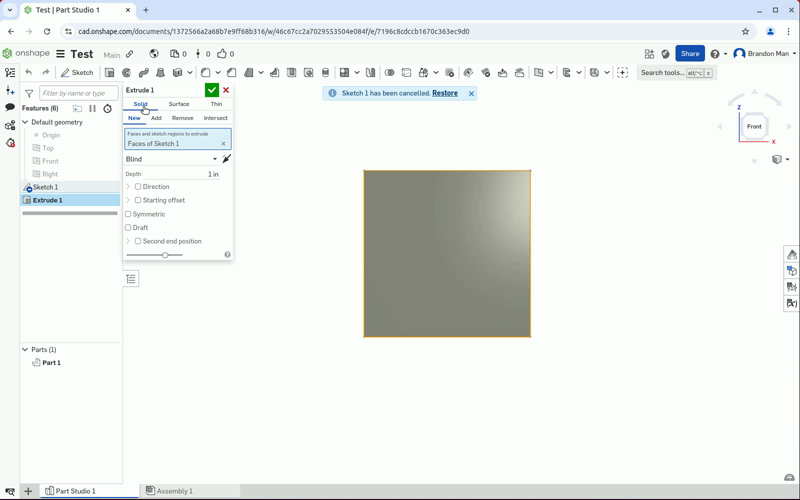
click(143, 106)
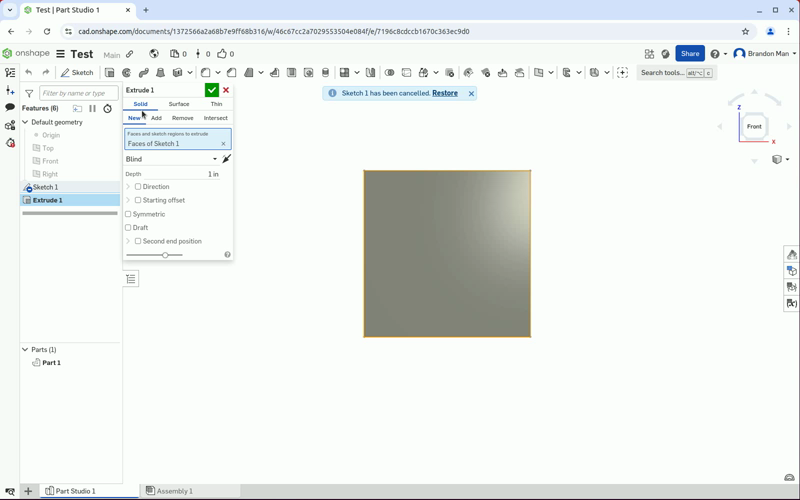
mouse_move(137, 120)
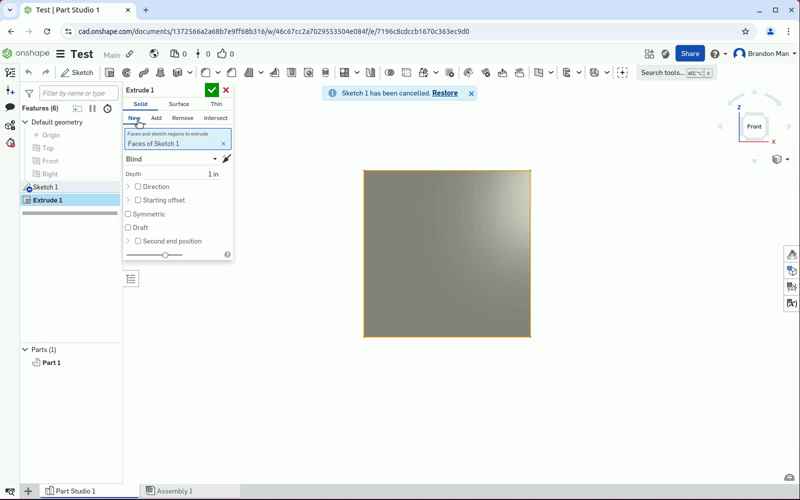
click(137, 120)
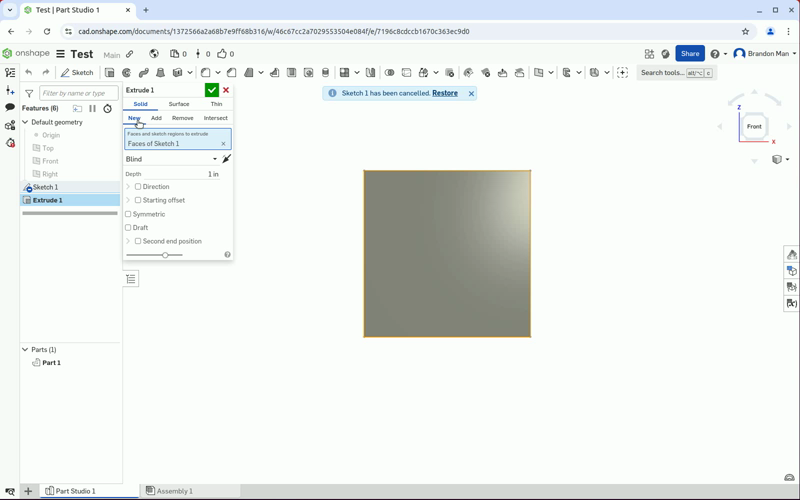
key(tab, 4)
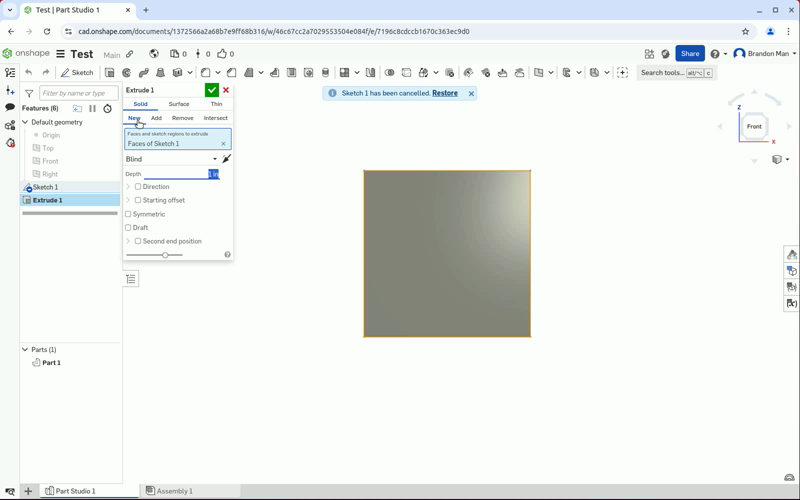
text(21.423)
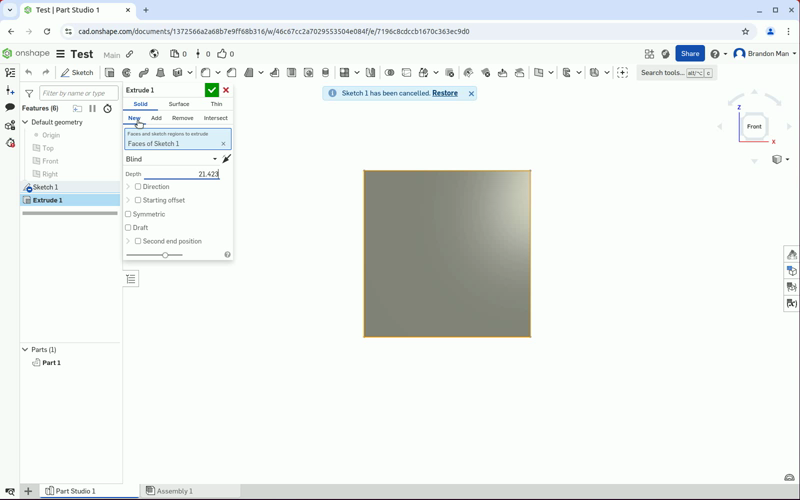
key(enter)
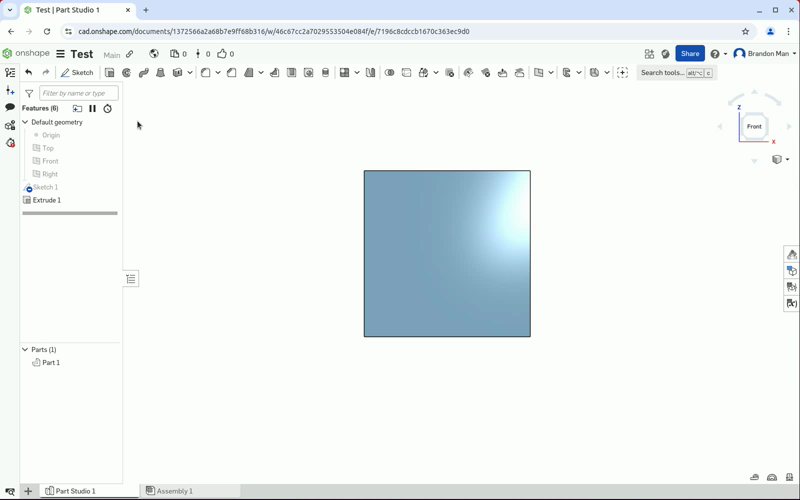
key(shift+h)
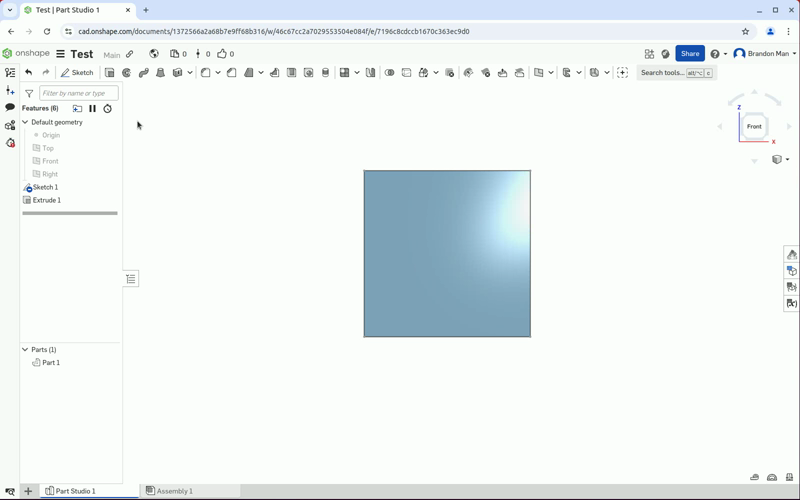
key(shift+h)
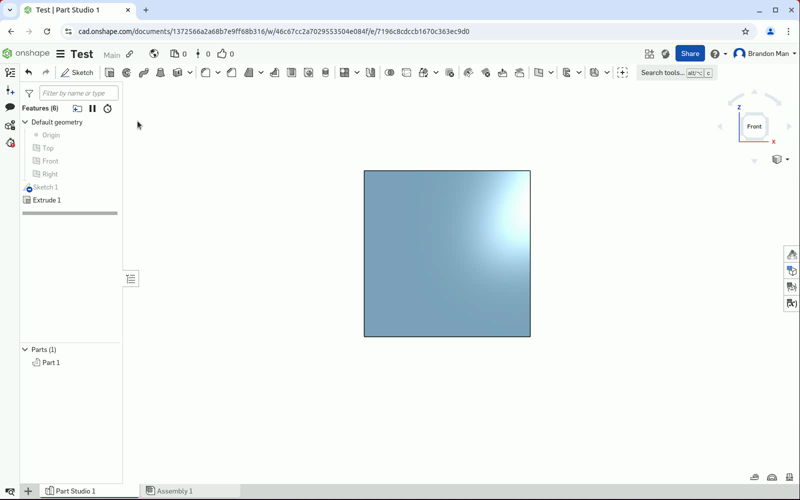
mouse_move(73, 189)
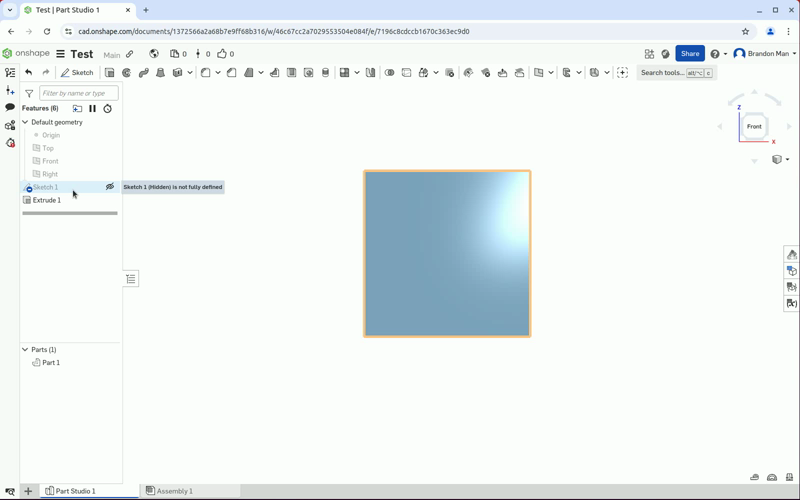
click(73, 189)
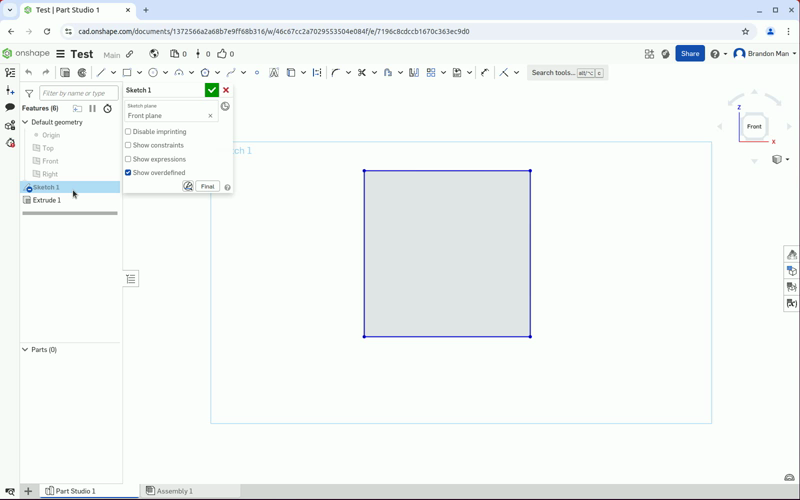
mouse_move(229, 92)
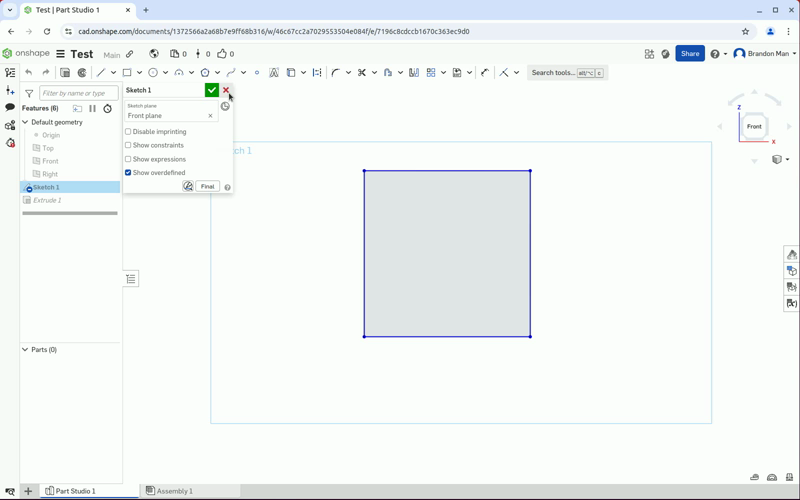
click(229, 92)
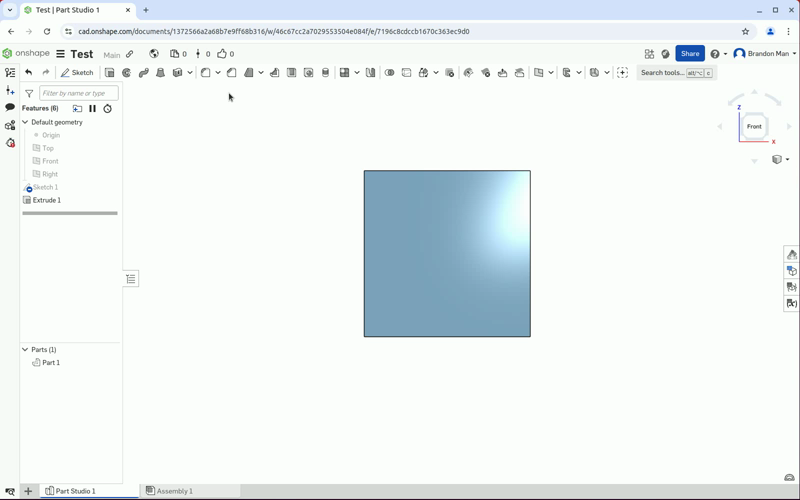
mouse_move(541, 75)
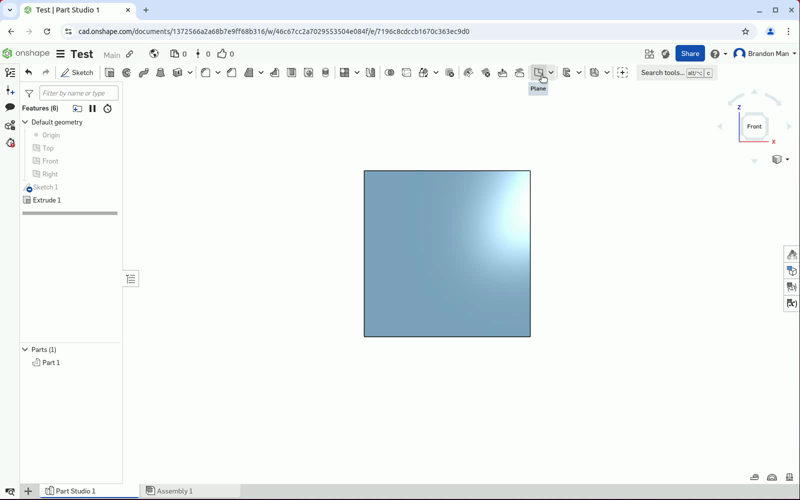
click(541, 75)
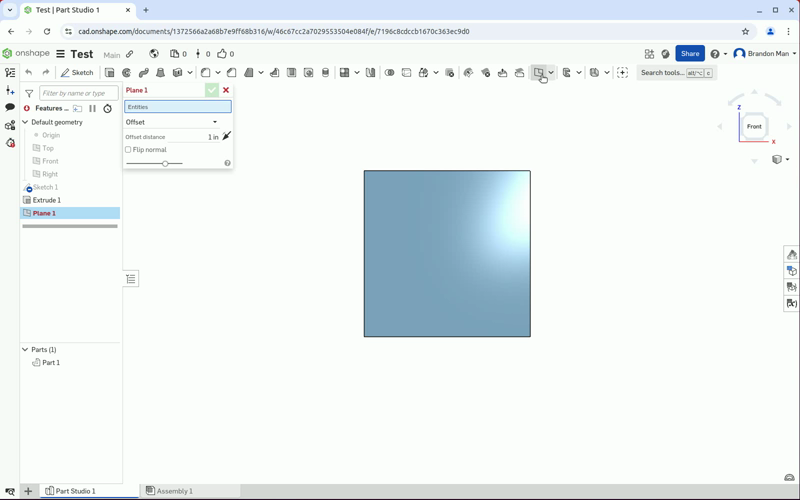
mouse_move(73, 163)
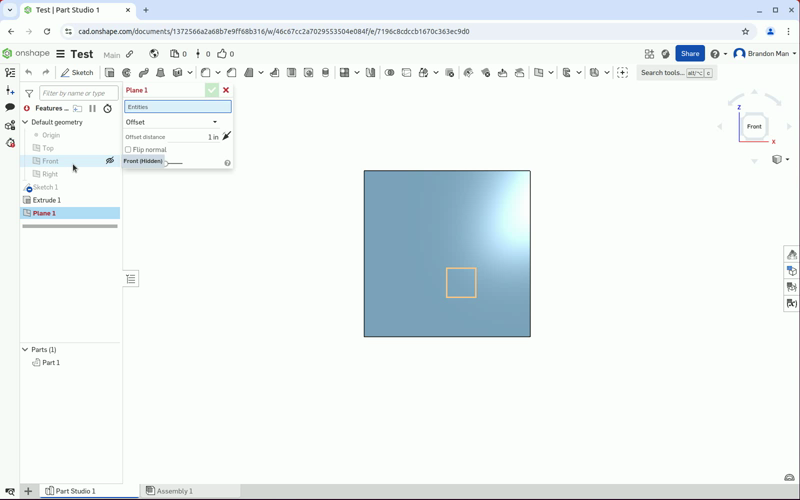
click(73, 163)
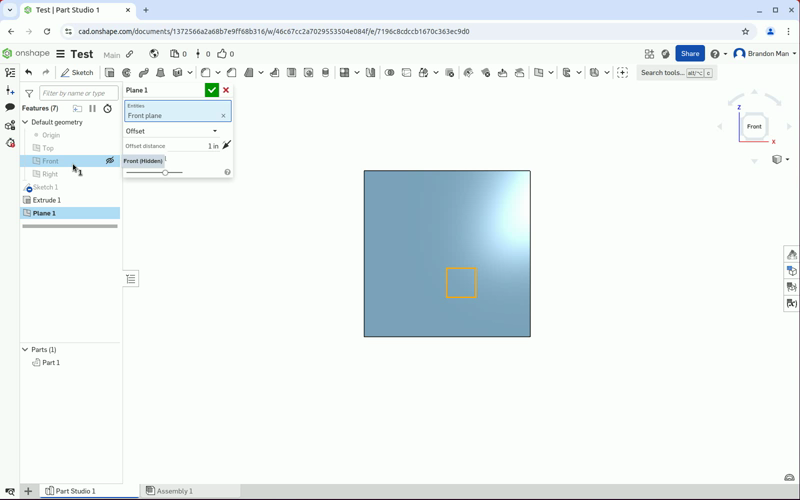
key(tab, 2)
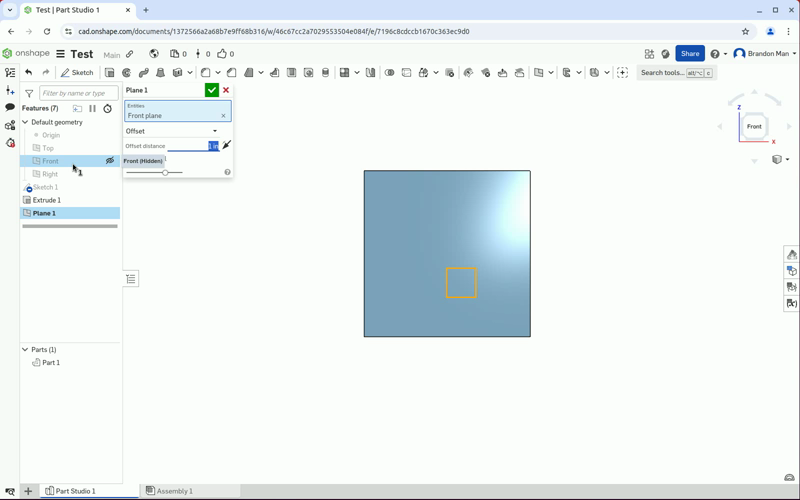
text(21.414)
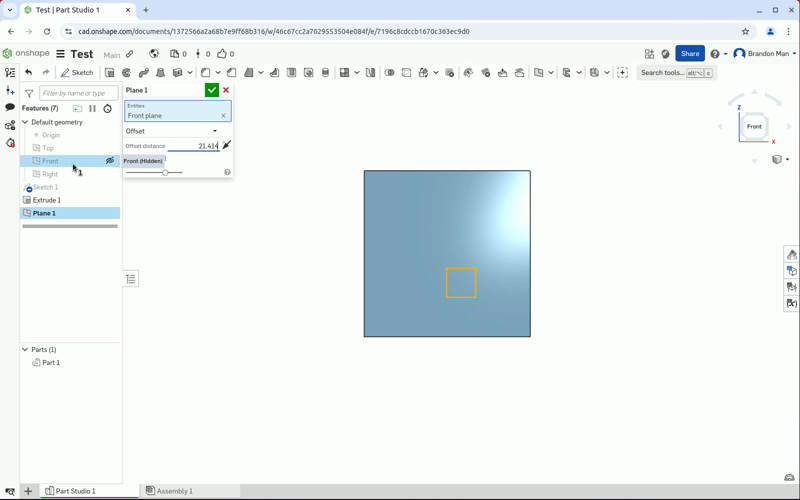
key(enter, 2)
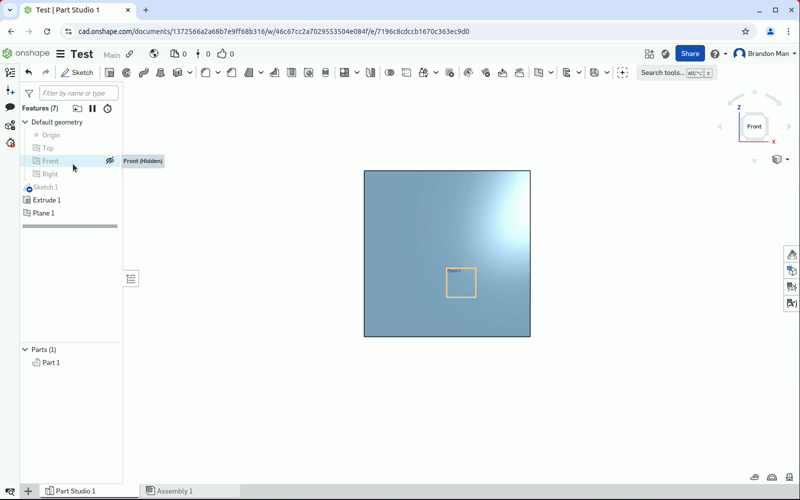
key(shift+s)
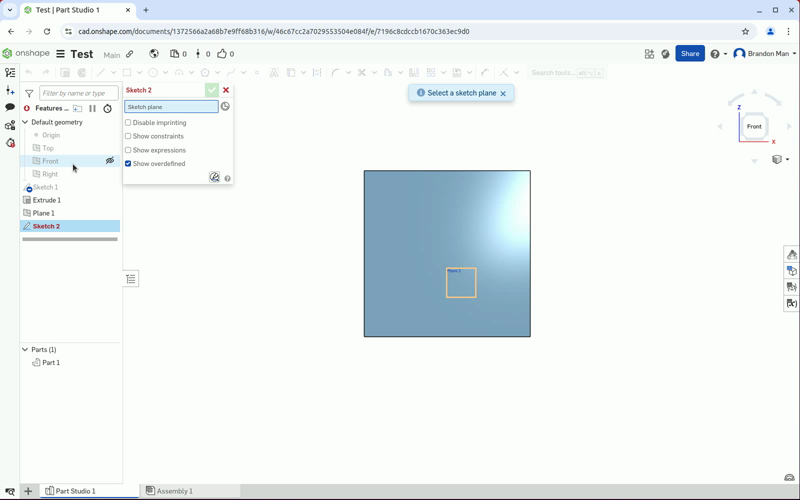
mouse_move(73, 215)
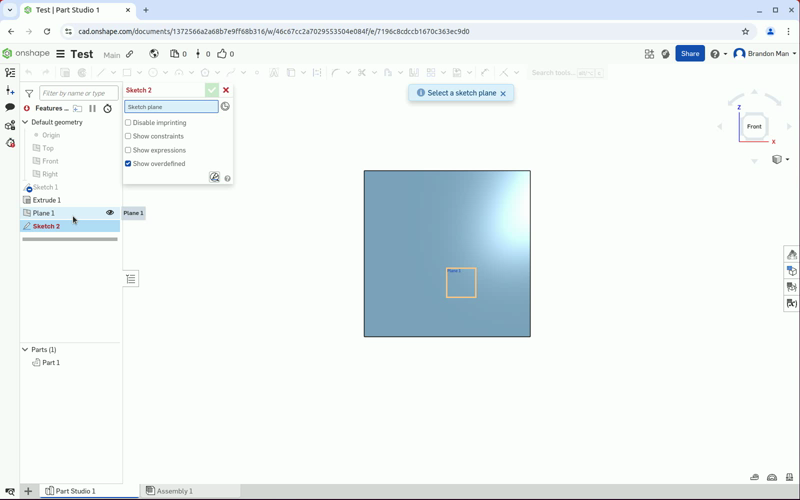
click(73, 215)
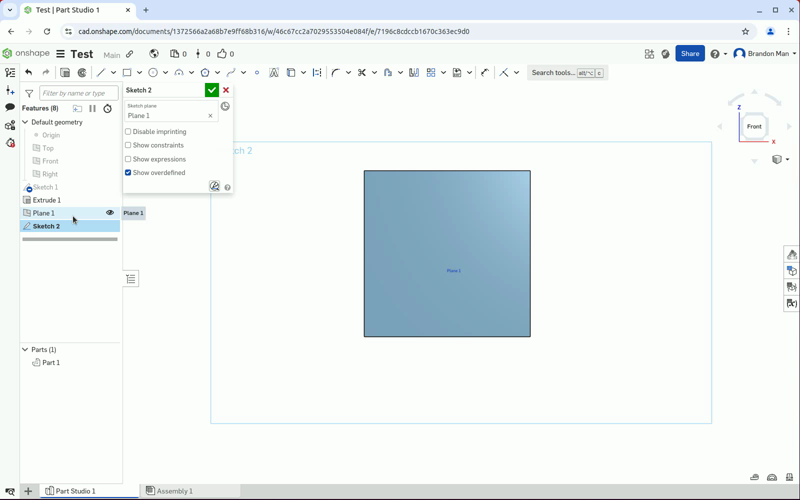
mouse_move(73, 352)
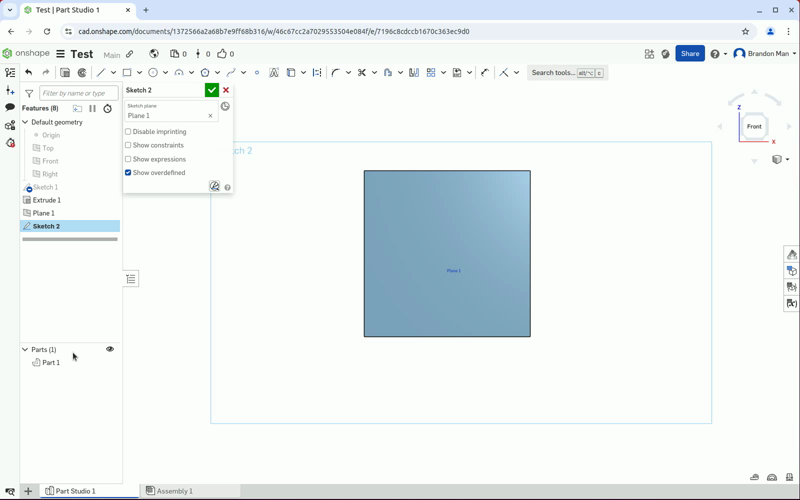
key(y)
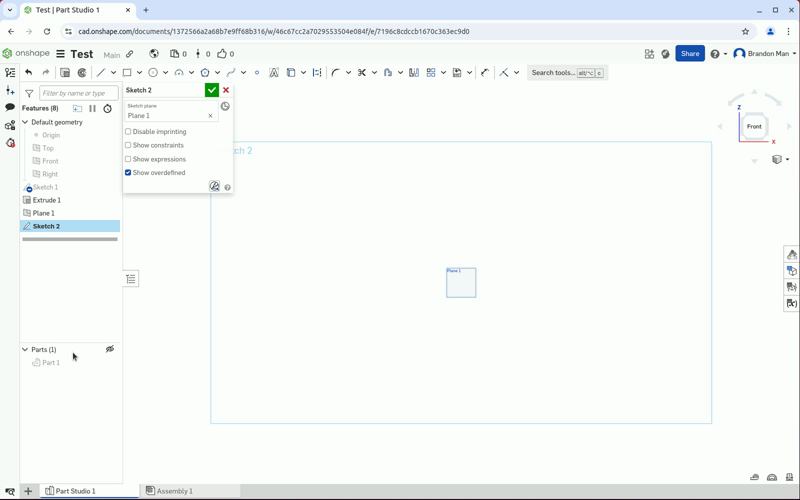
key(l)
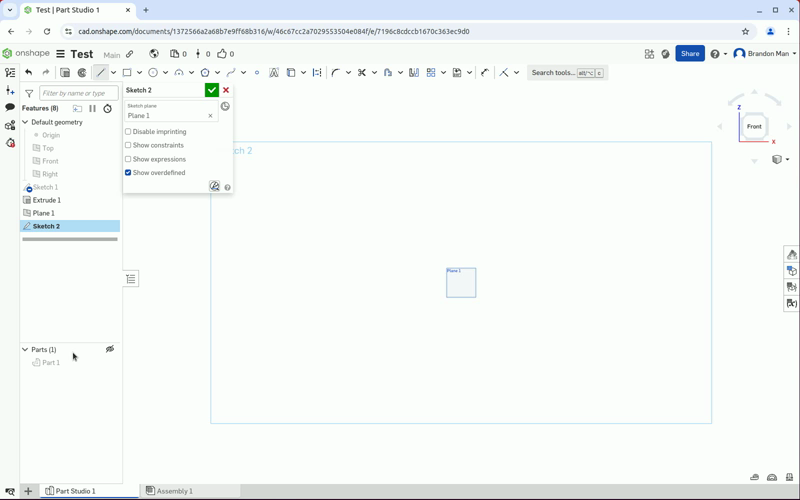
key_down(shift)
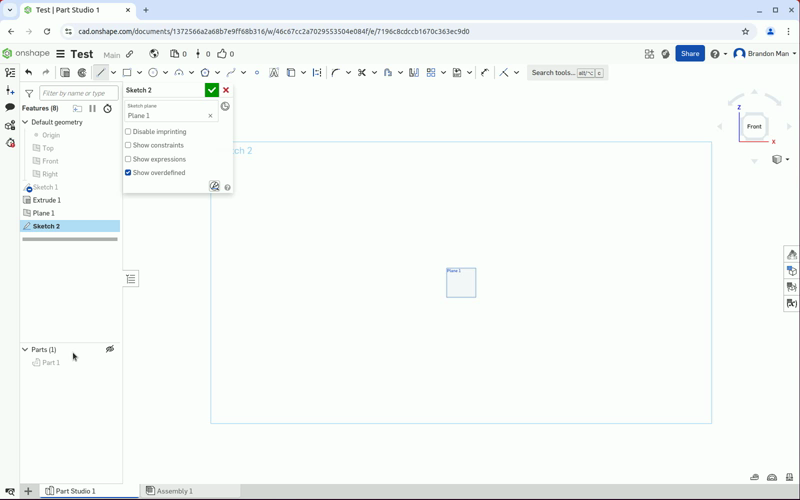
mouse_move(410, 294)
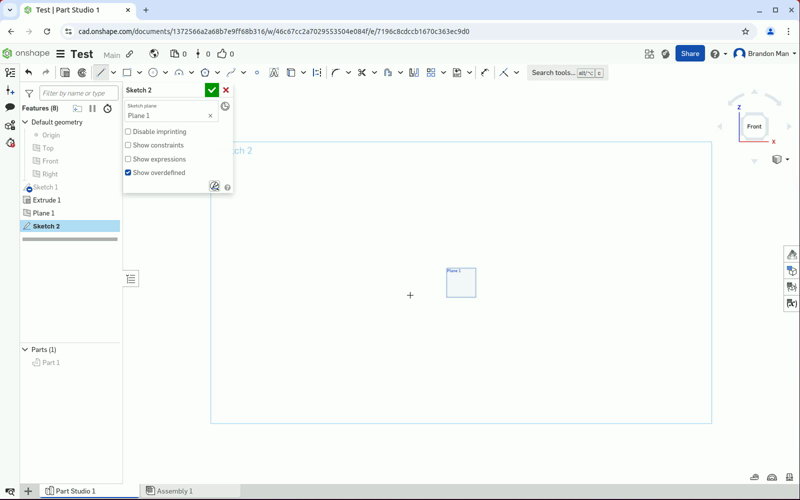
click(410, 294)
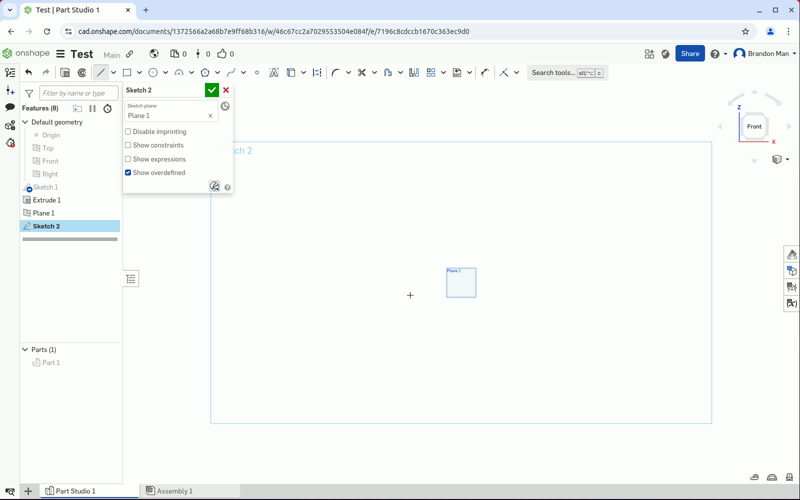
key_up(shift)
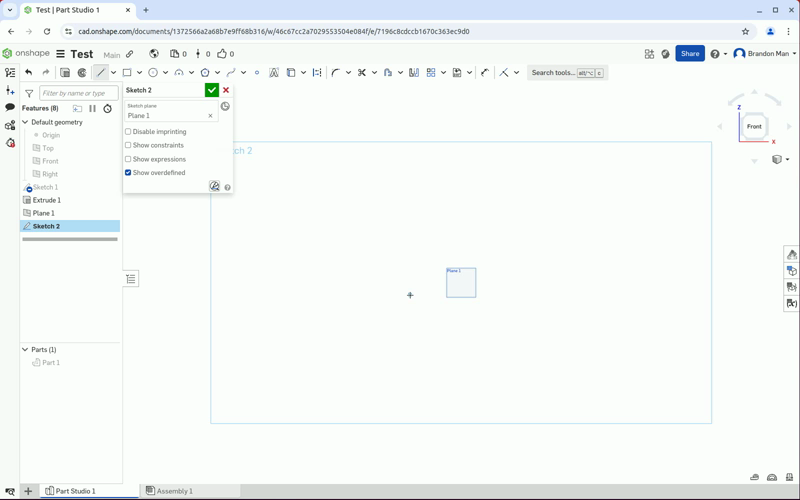
key_down(shift)
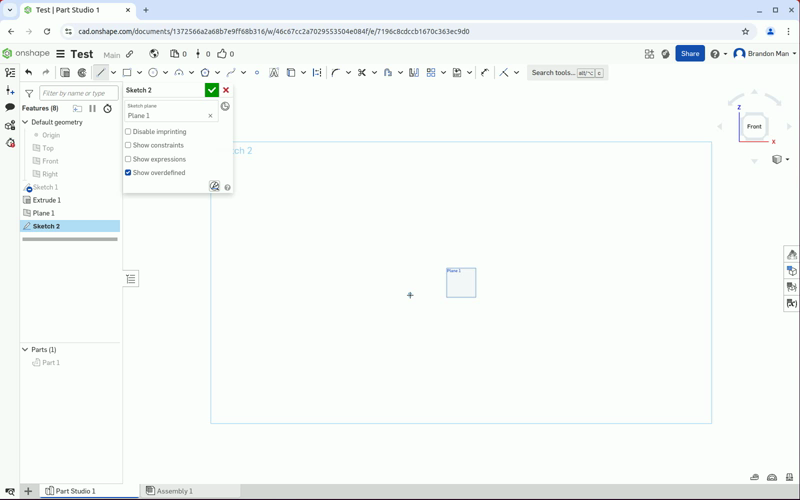
mouse_move(486, 294)
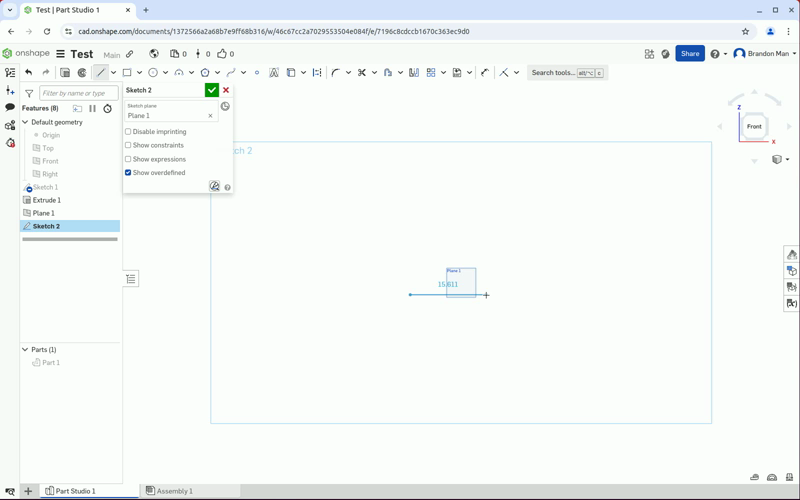
click(486, 294)
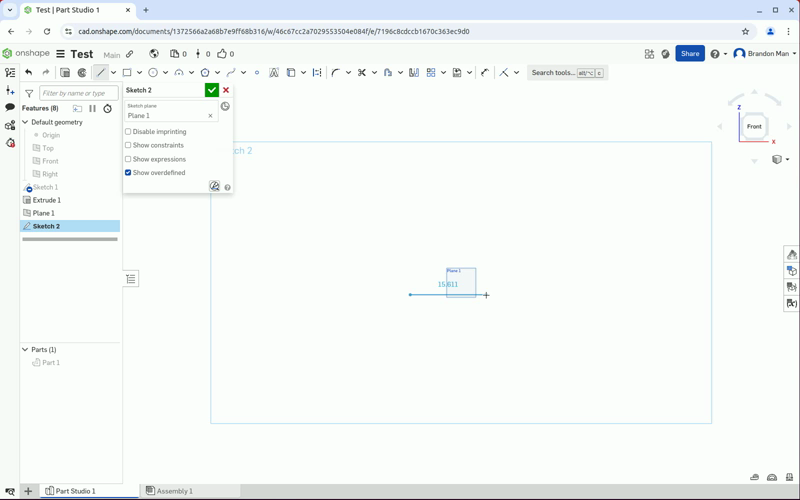
key_up(shift)
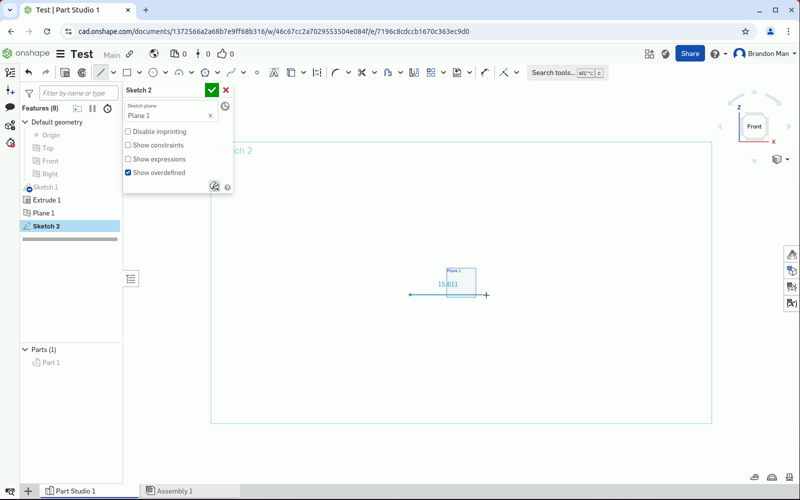
key_down(shift)
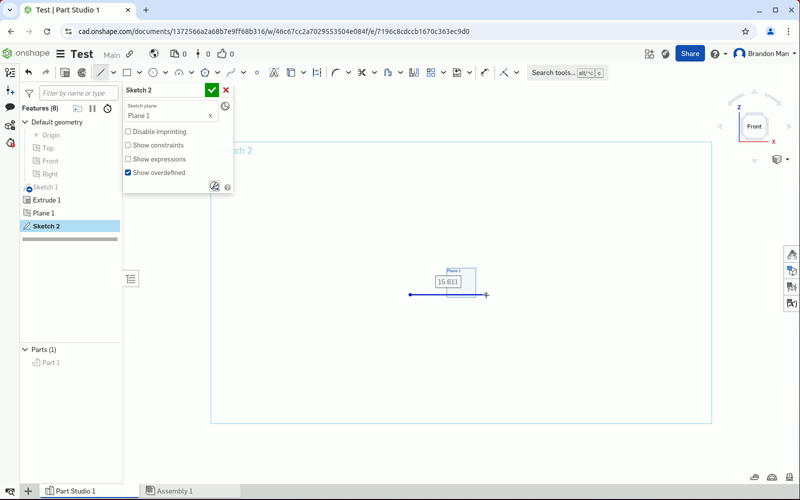
mouse_move(486, 211)
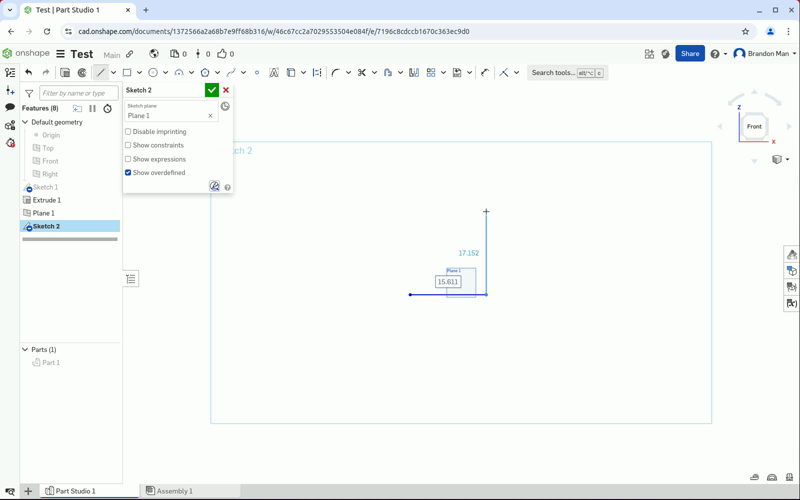
click(486, 211)
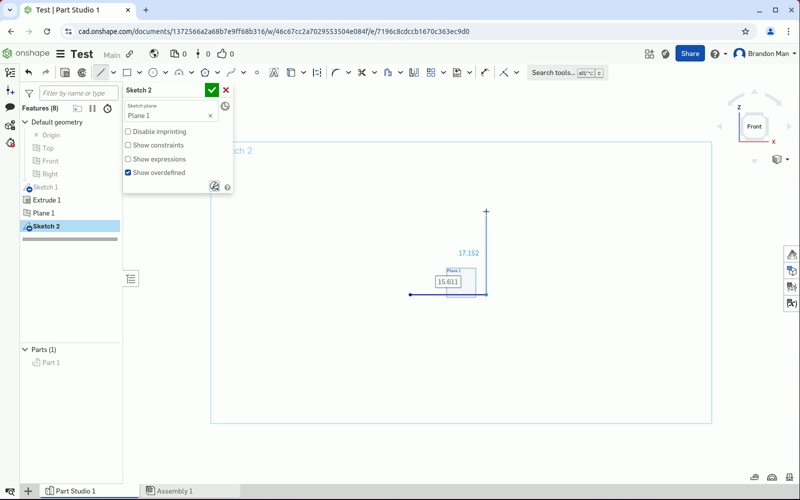
key_up(shift)
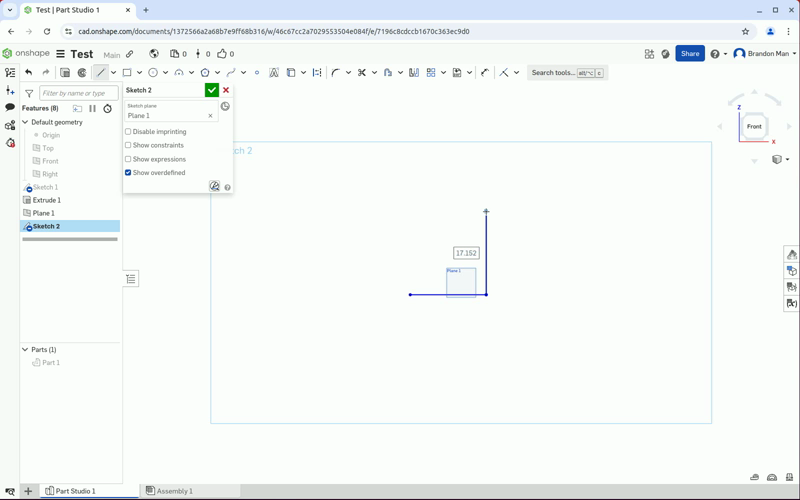
key_down(shift)
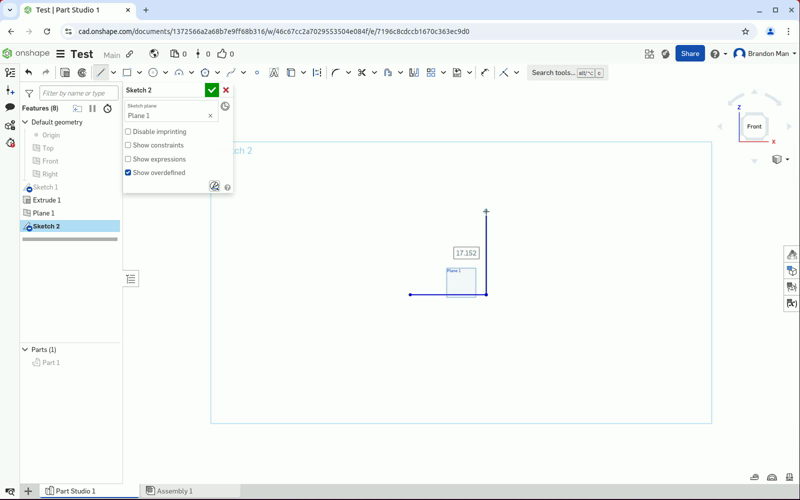
mouse_move(410, 211)
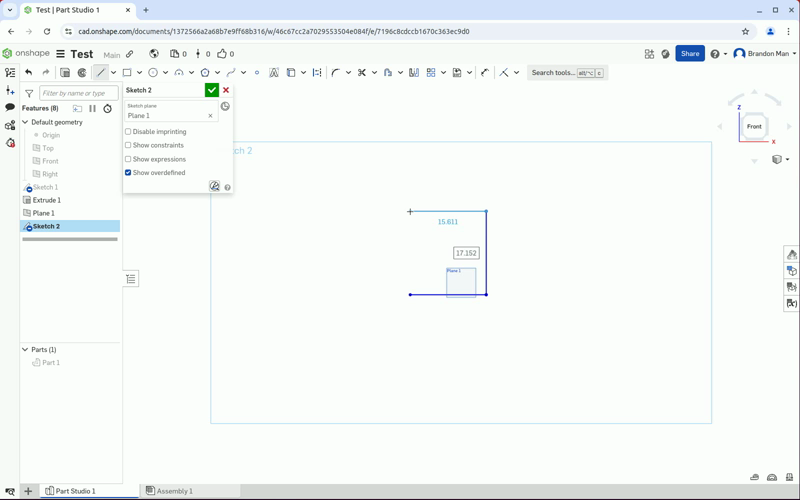
click(410, 211)
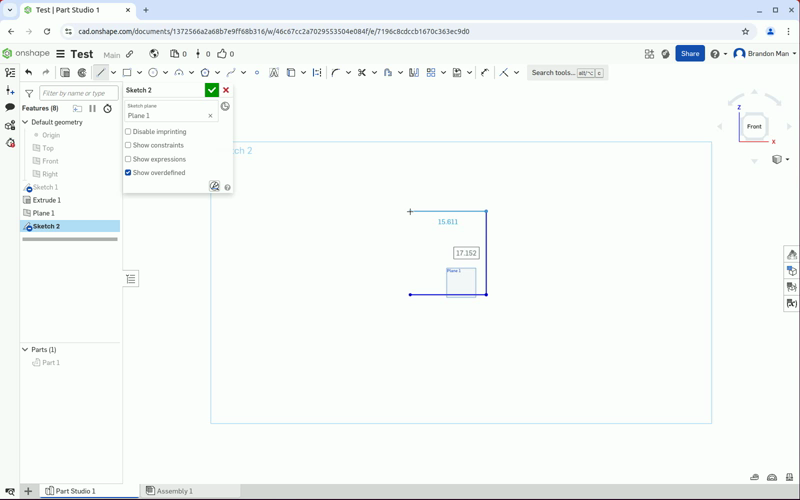
key_up(shift)
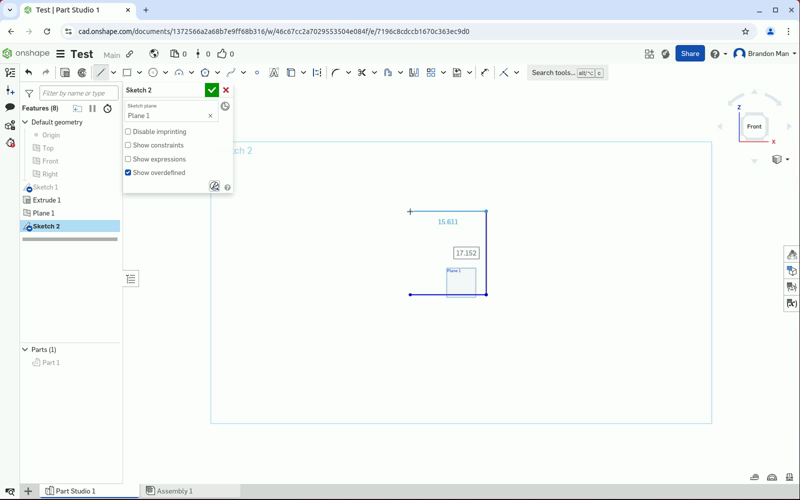
key_down(shift)
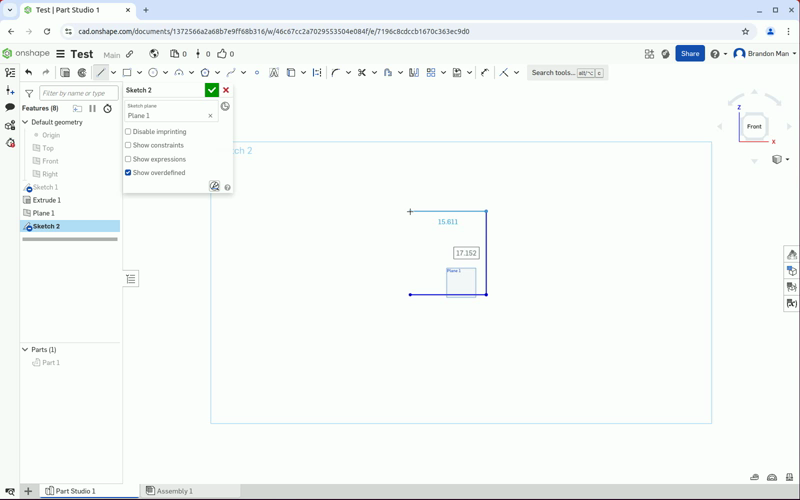
mouse_move(410, 294)
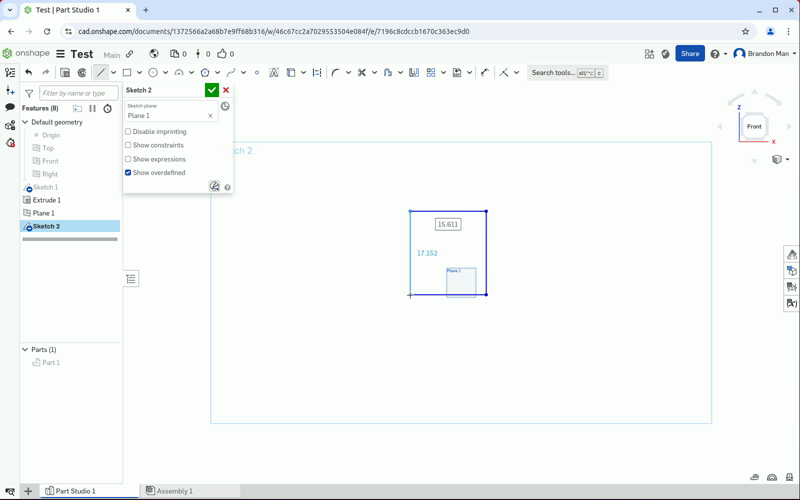
key_up(shift)
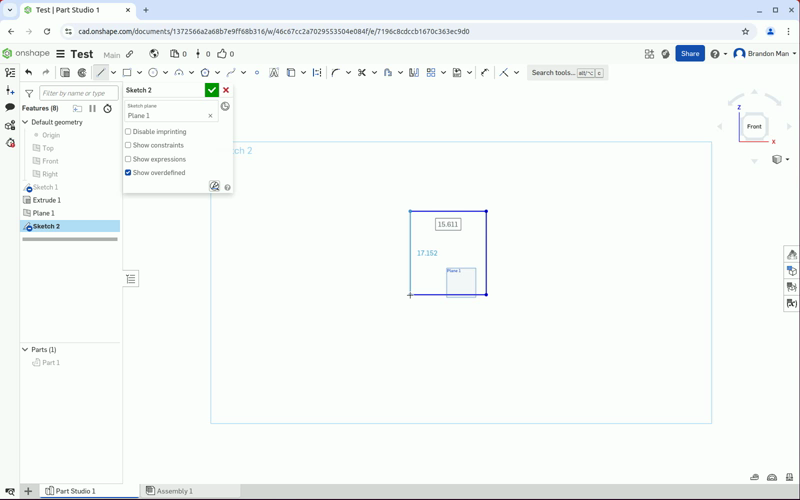
click(410, 294)
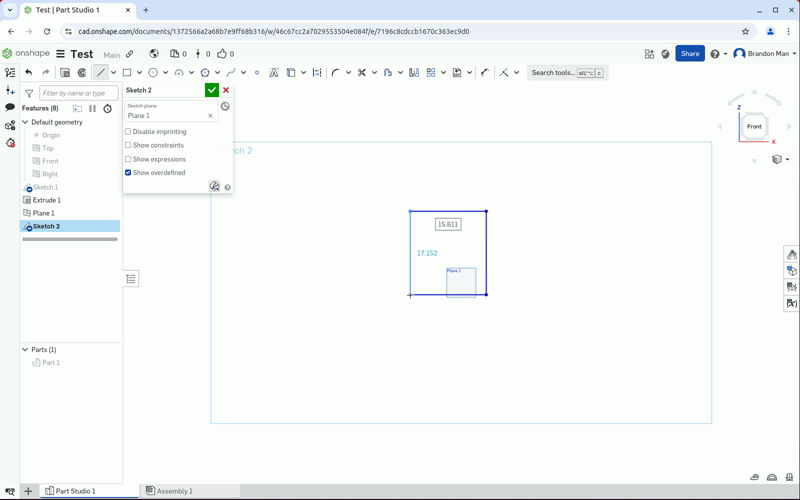
key(esc)
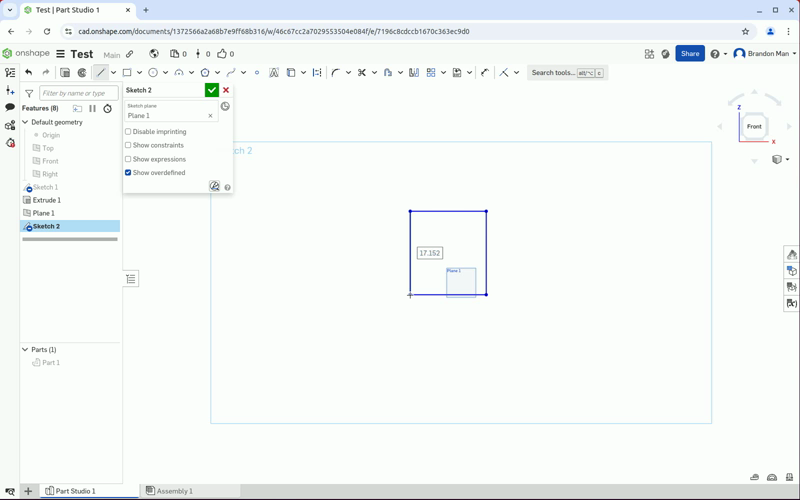
mouse_move(423, 288)
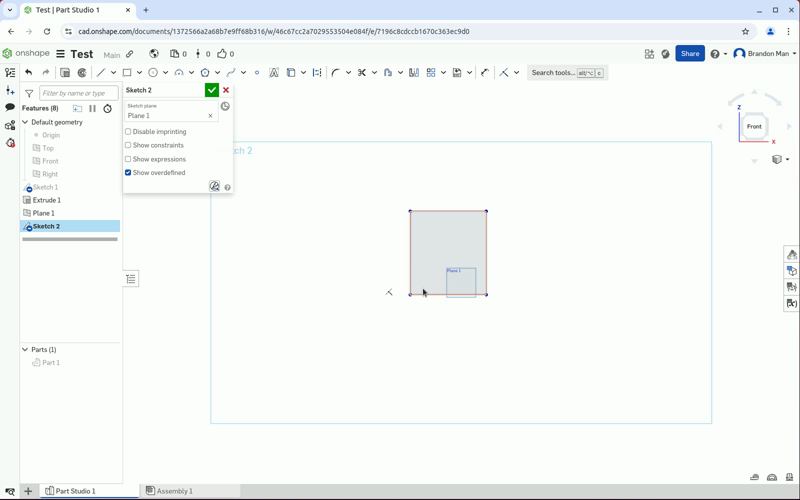
click(423, 288)
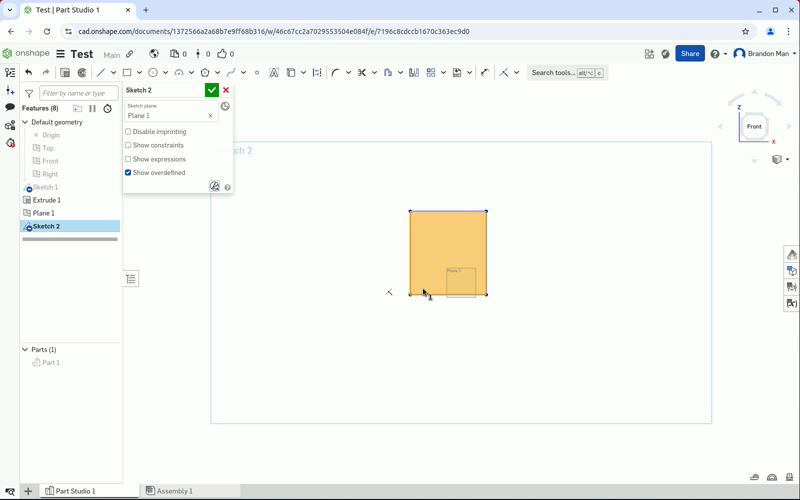
mouse_move(73, 352)
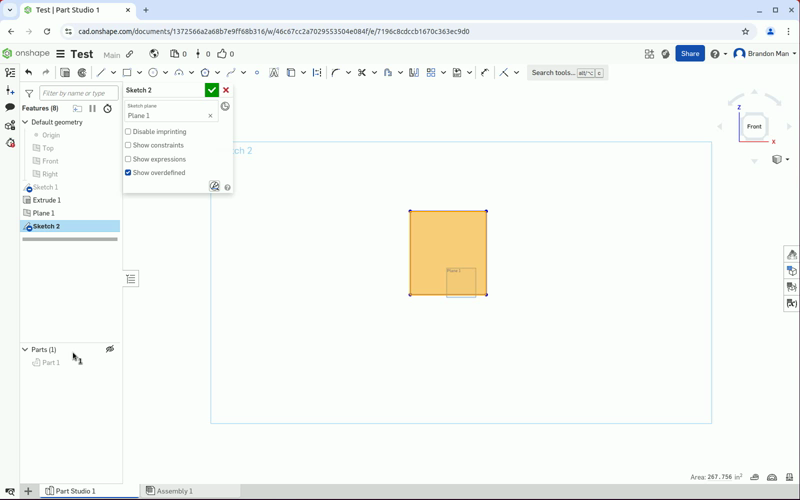
key(shift+y)
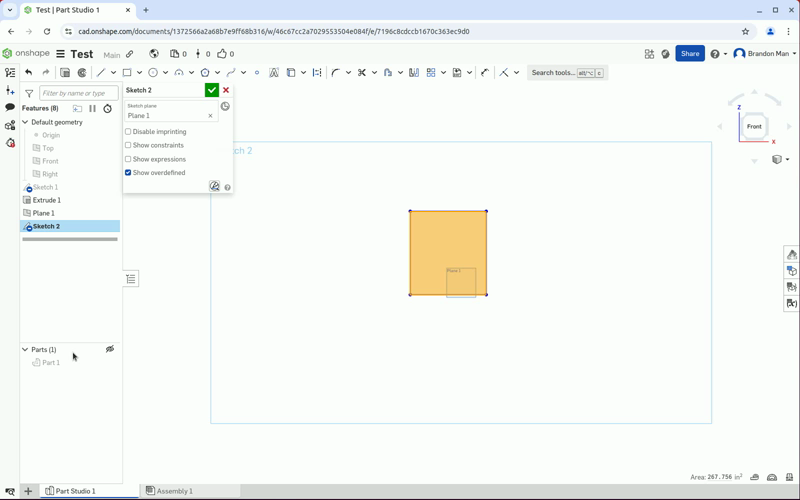
key(shift+e)
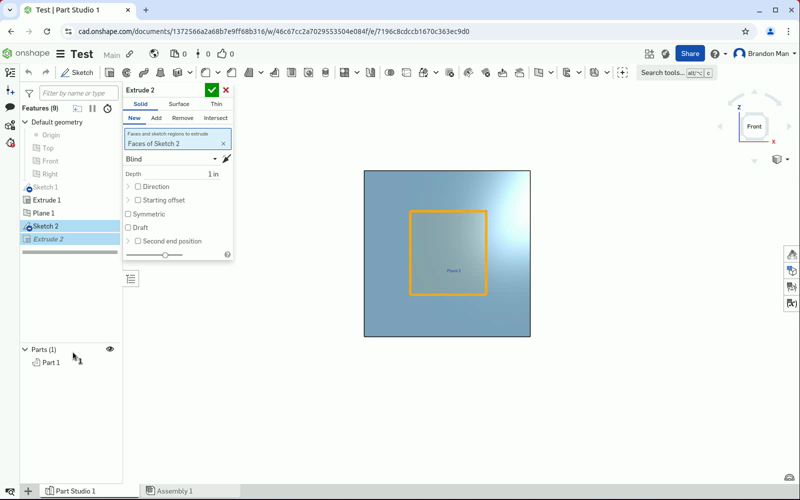
mouse_move(143, 106)
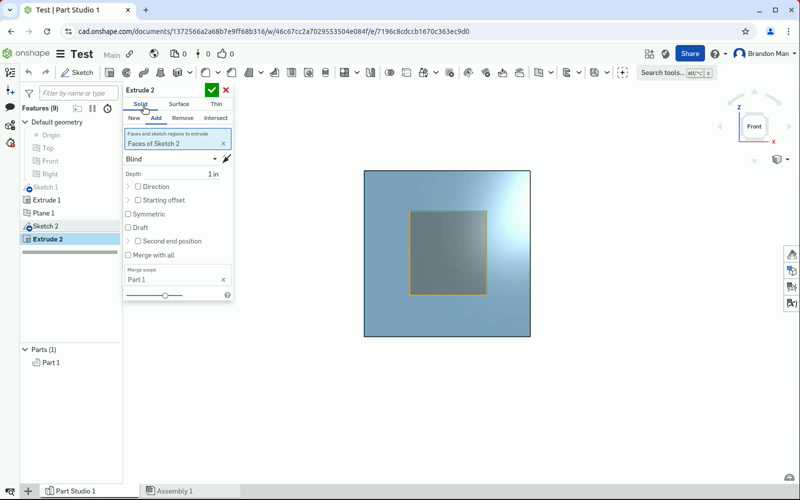
click(143, 106)
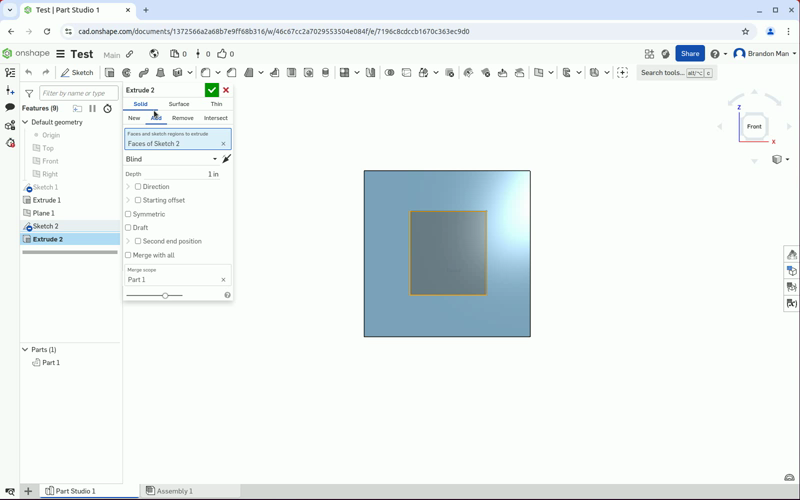
mouse_move(186, 120)
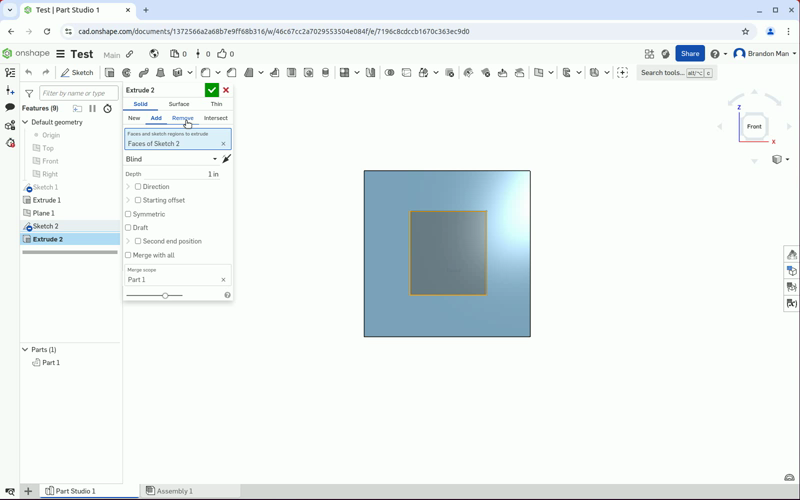
click(186, 120)
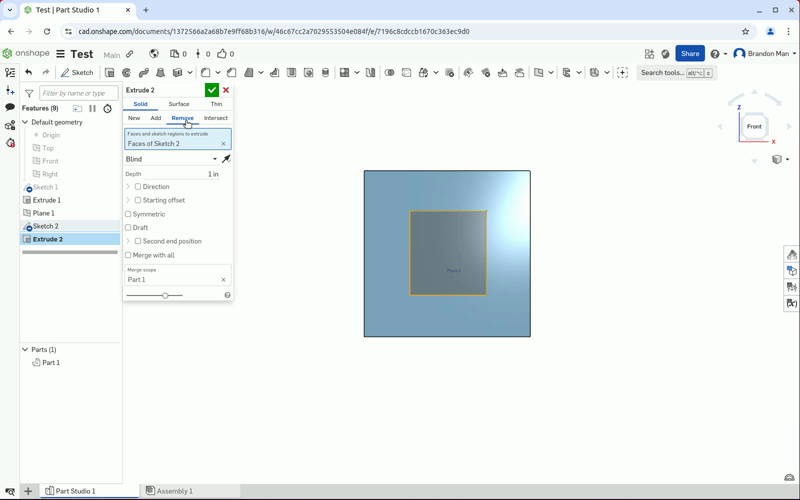
key(tab, 4)
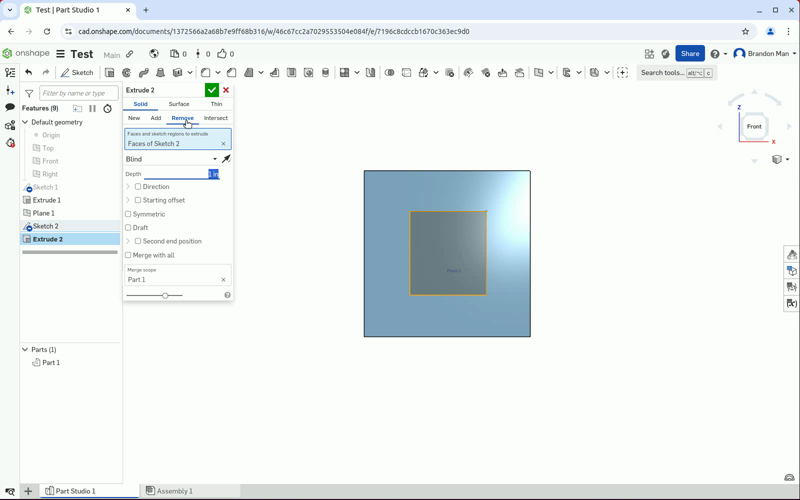
text(21.423)
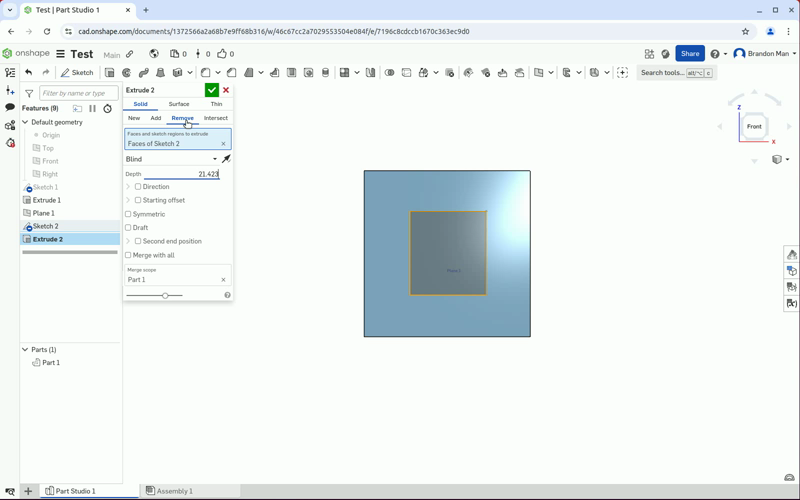
key(tab, 6)
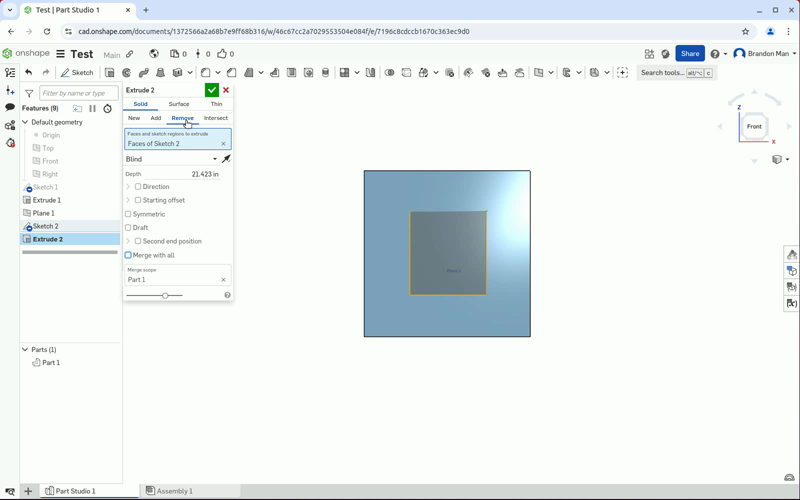
key(space)
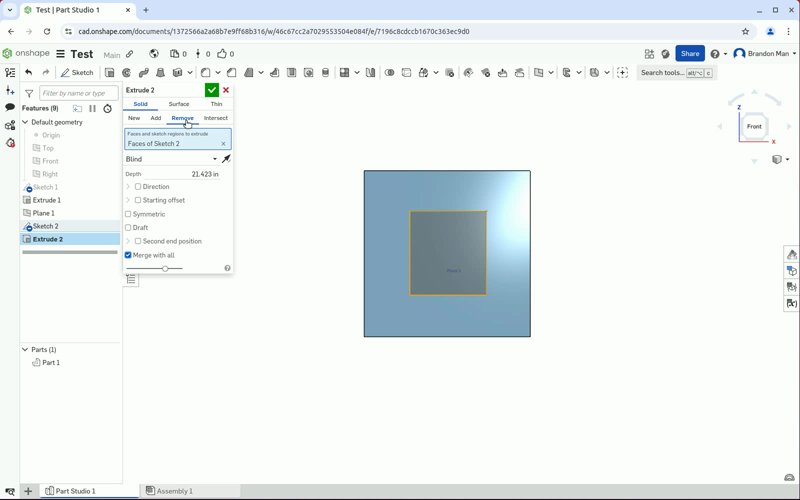
key(enter)
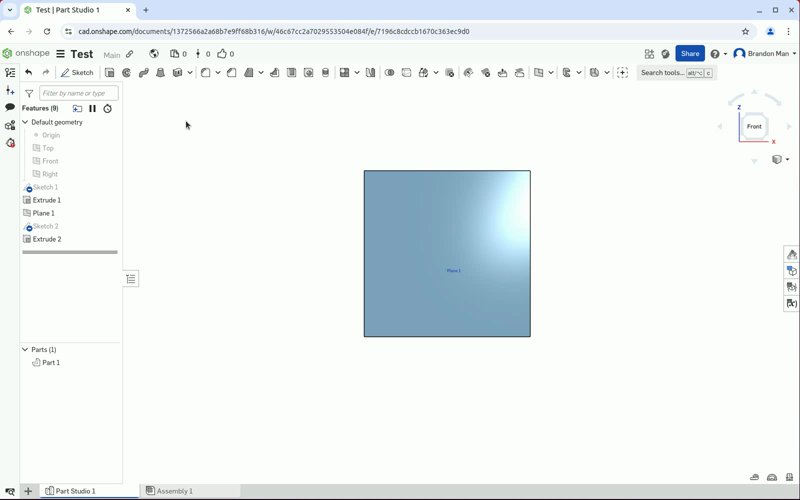
key(shift+h)
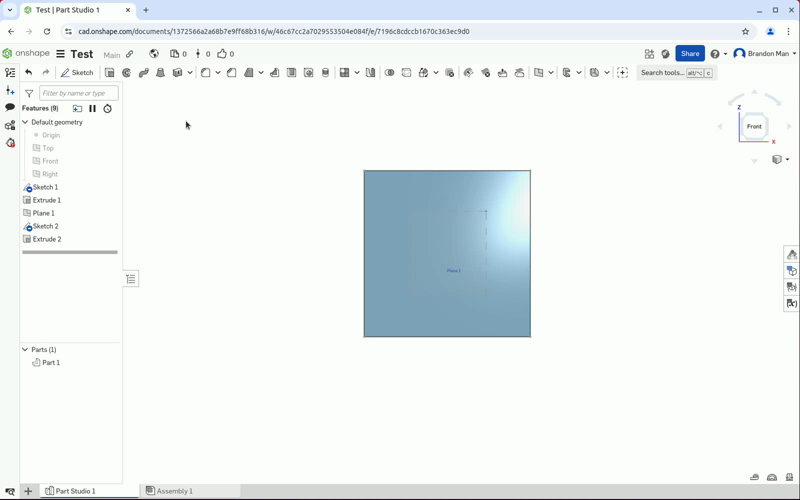
key(shift+h)
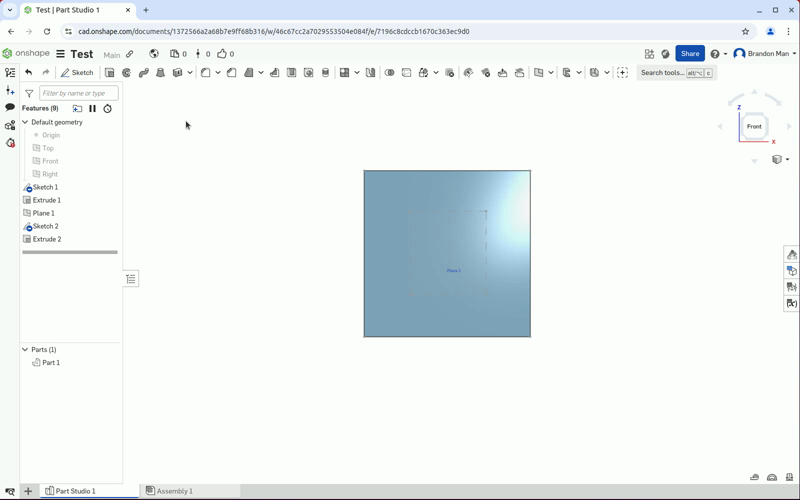
key(shift+7)
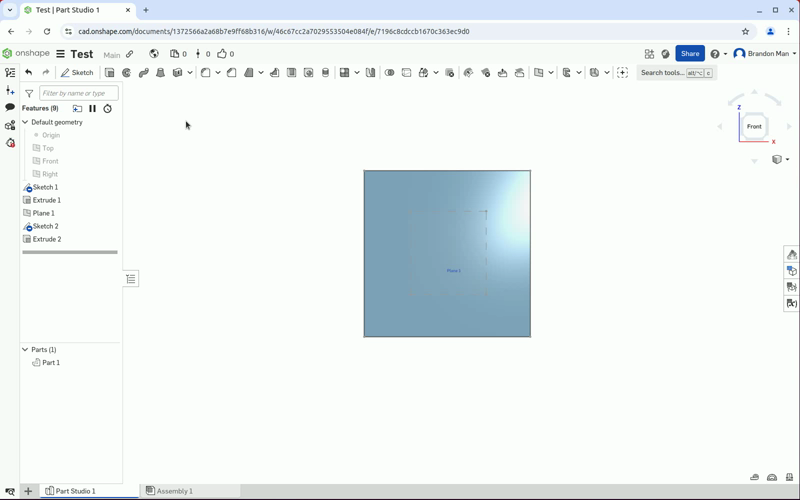
key(left, 2)
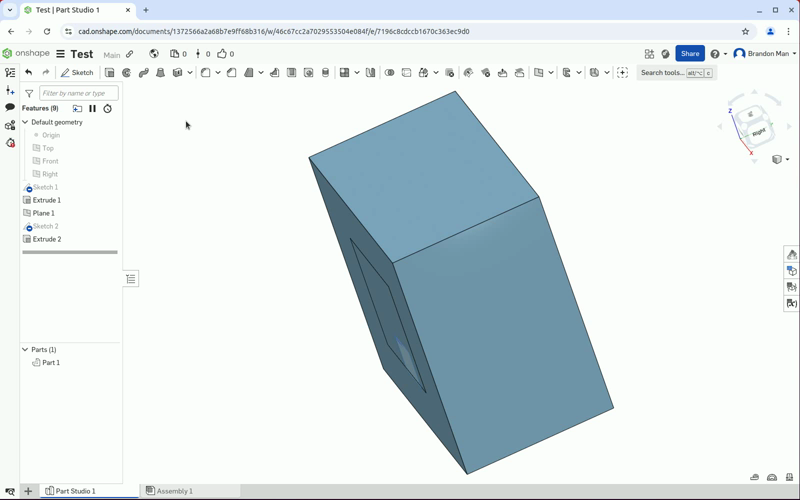
key(down, 2)
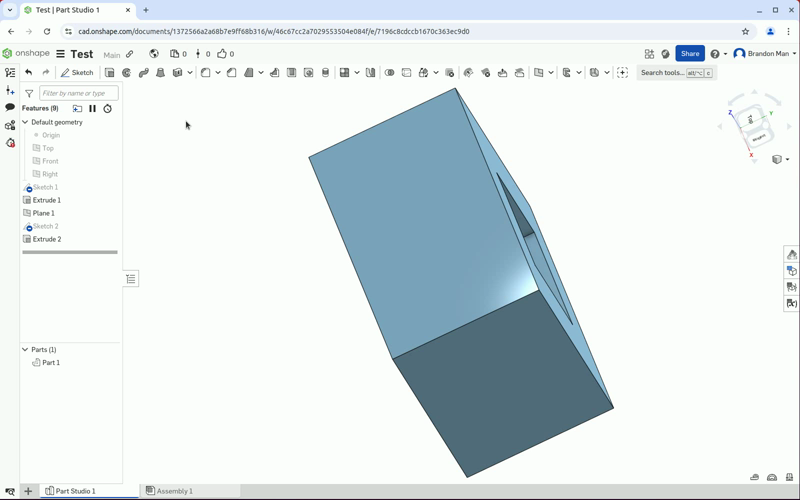
key(up, 2)
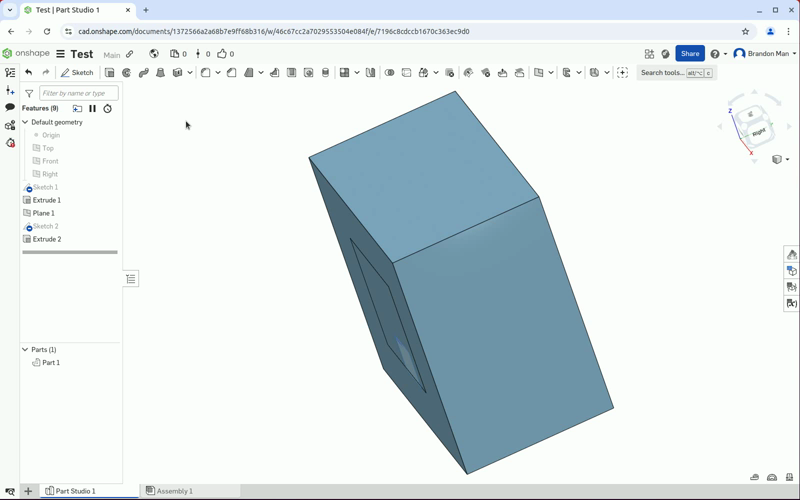
key(right, 2)
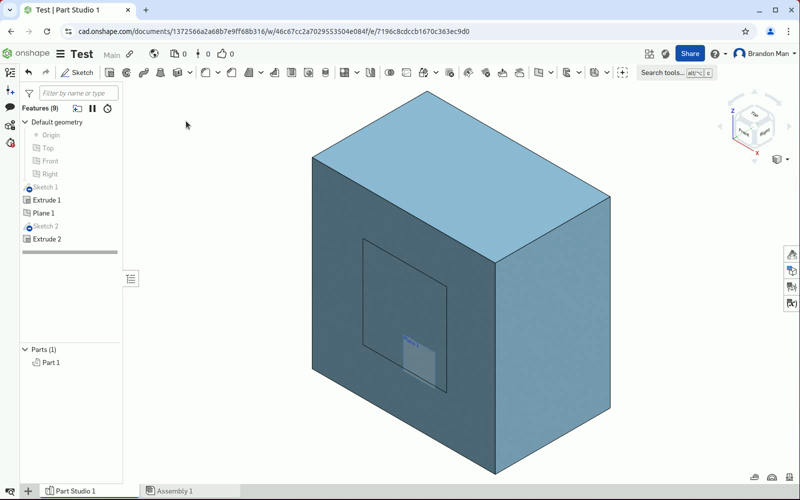
mouse_move(73, 189)
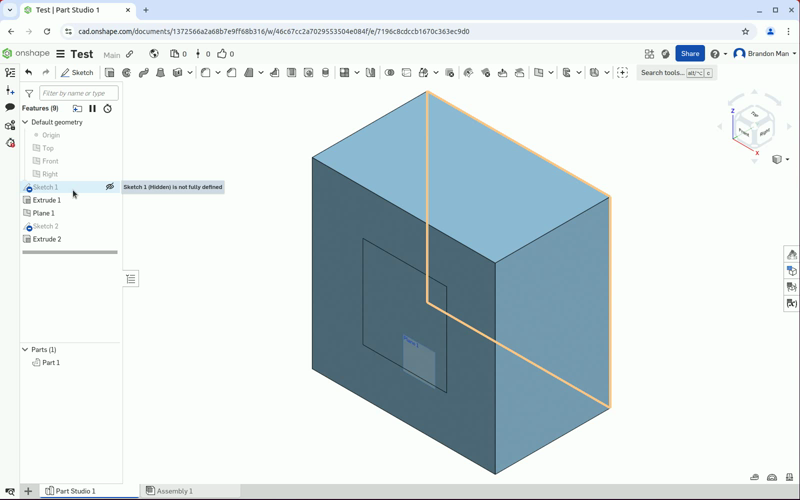
click(73, 189)